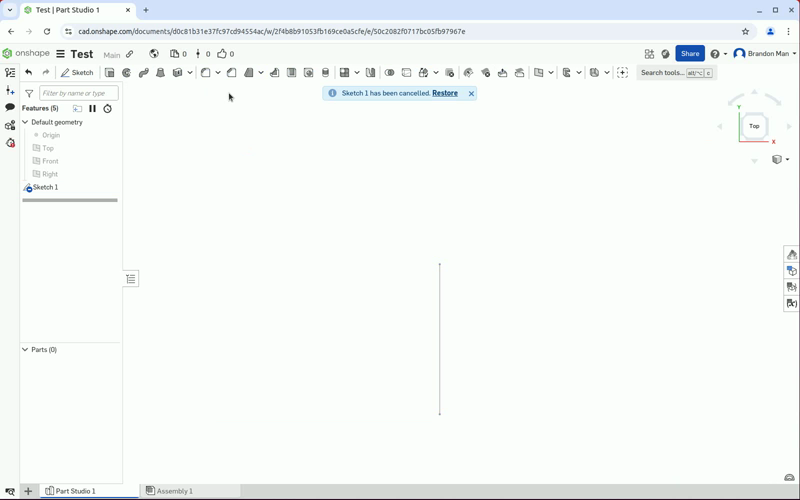
key(shift+h)
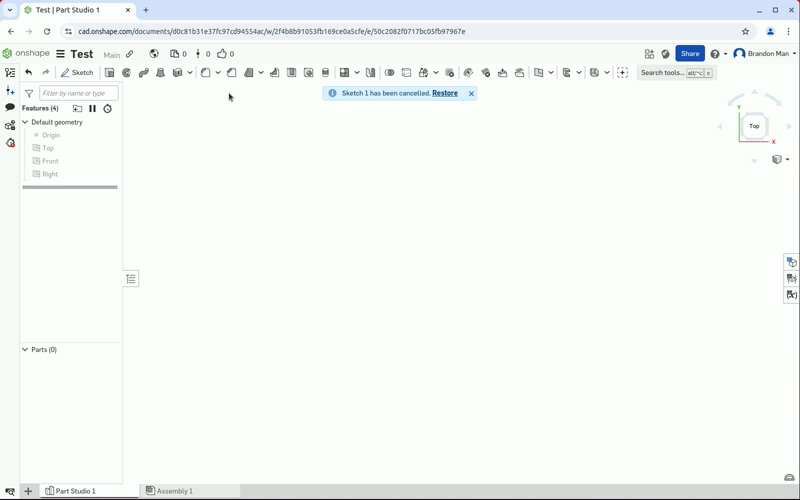
mouse_move(73, 352)
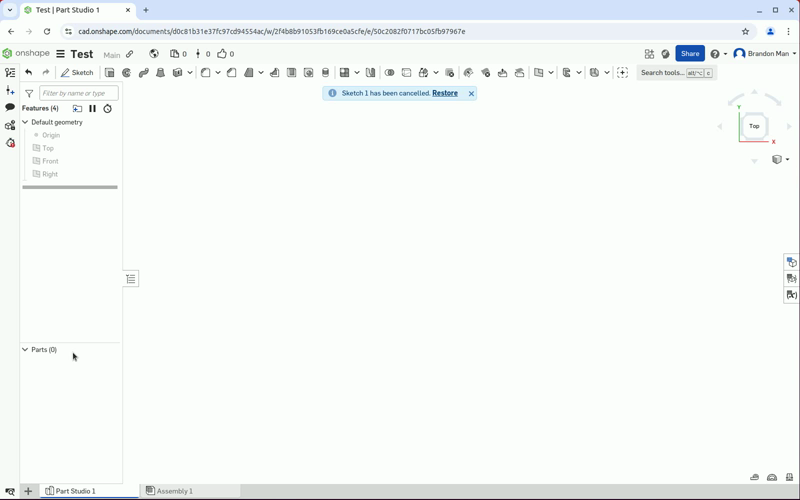
key(y)
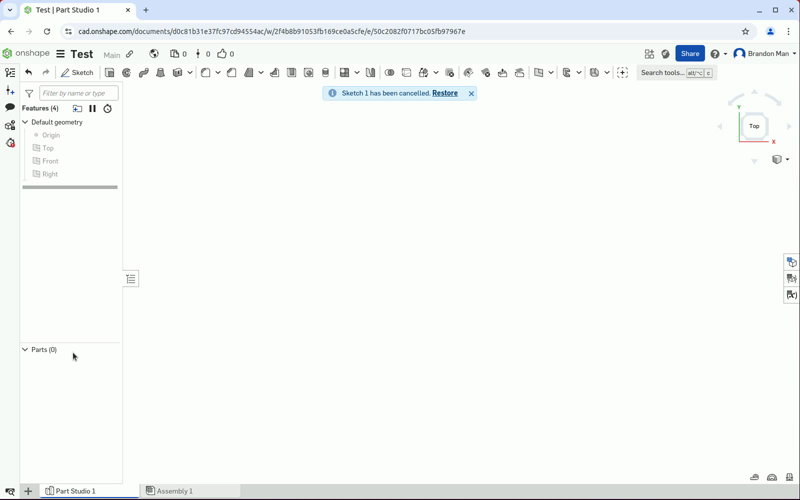
key(shift+p)
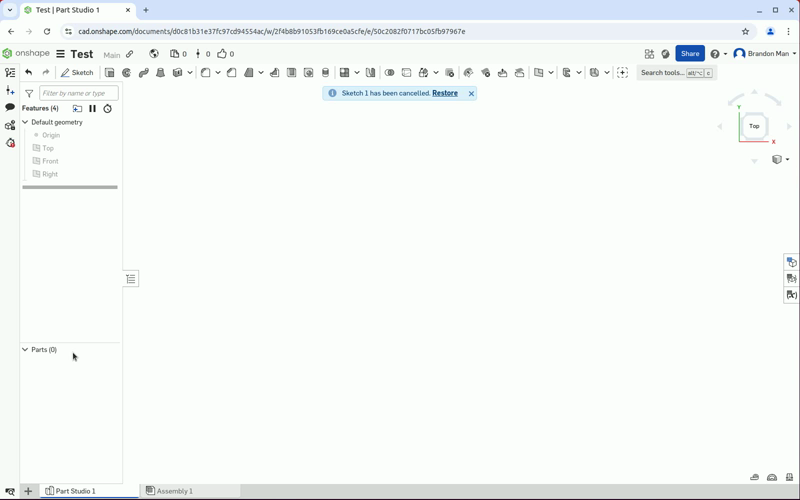
key(space)
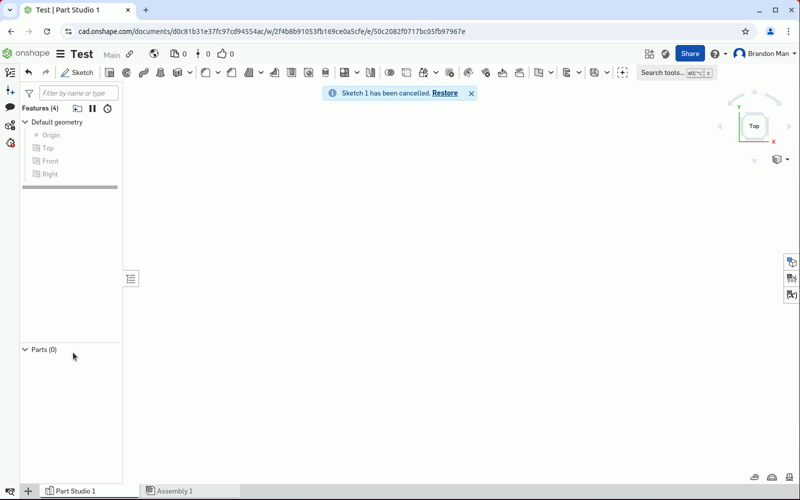
key_down(shift)
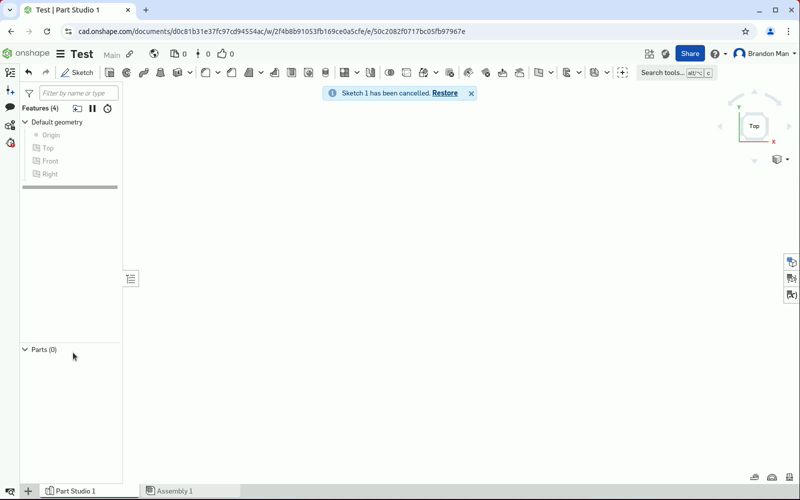
key(up)
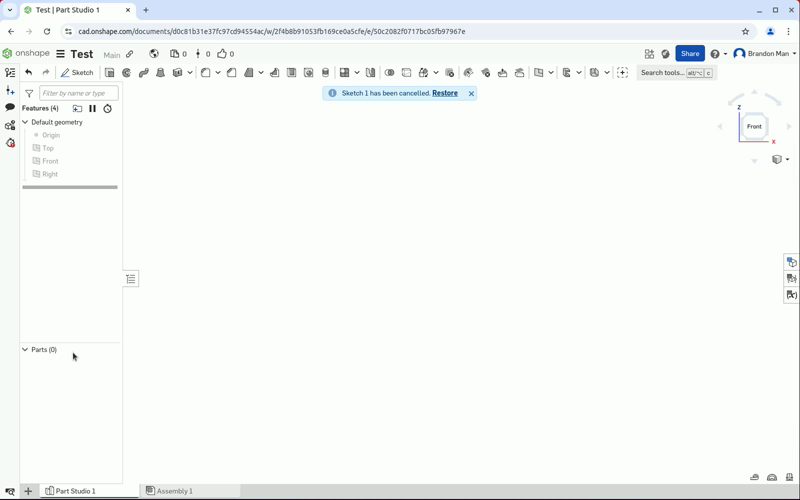
key_up(shift)
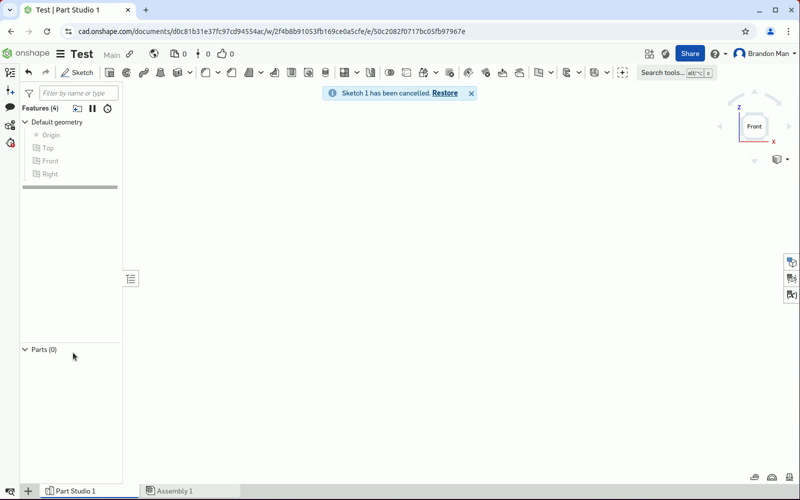
mouse_move(73, 352)
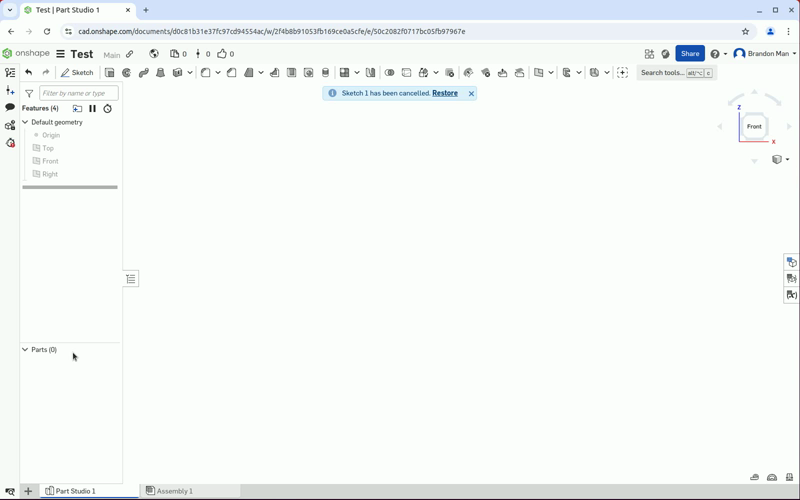
key(shift+y)
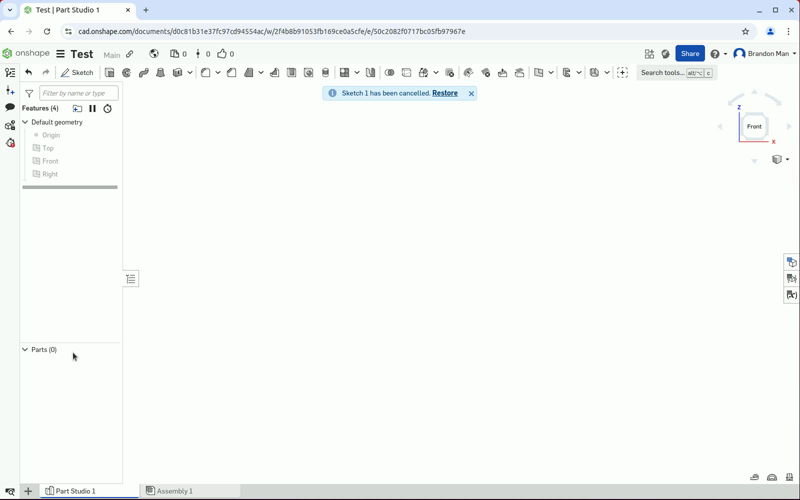
key(shift+s)
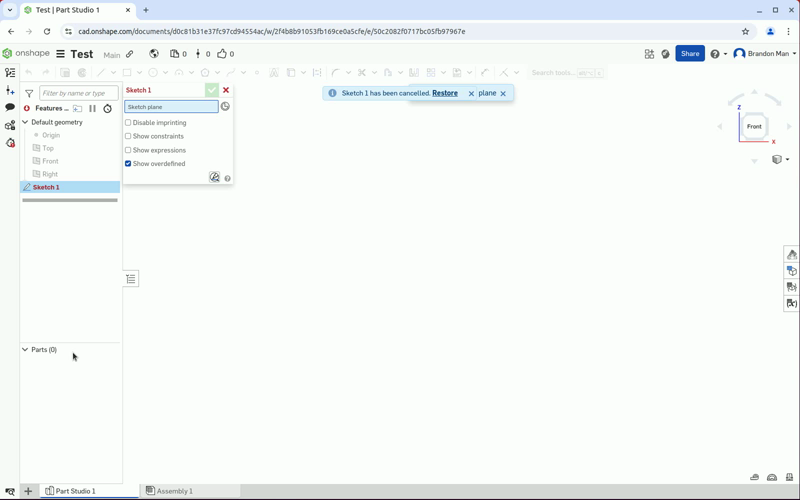
mouse_move(73, 163)
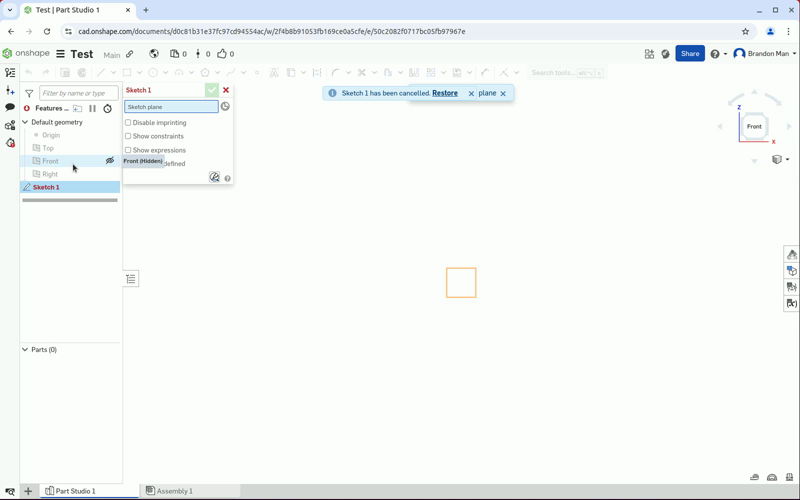
click(73, 163)
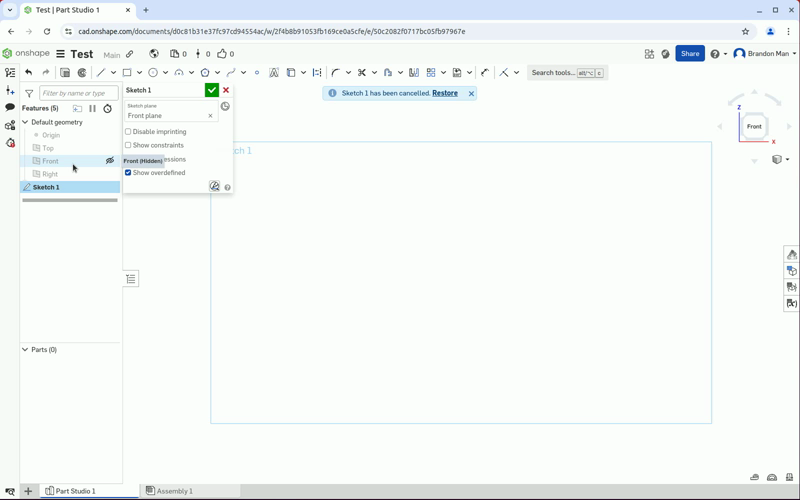
mouse_move(73, 352)
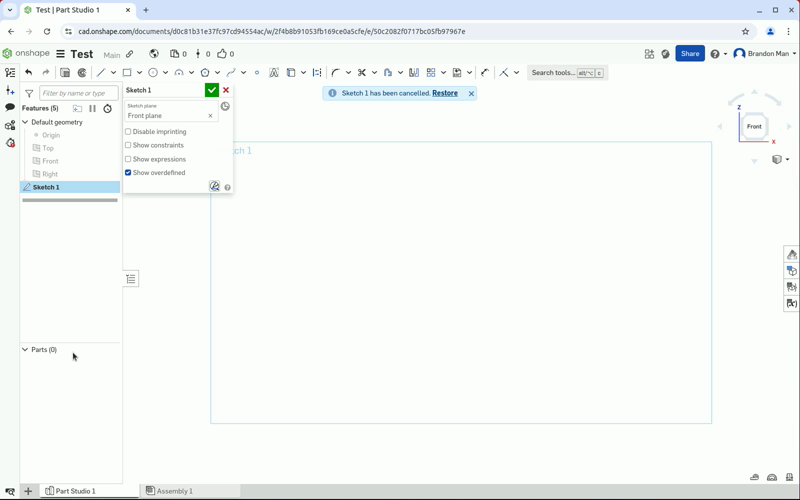
key(y)
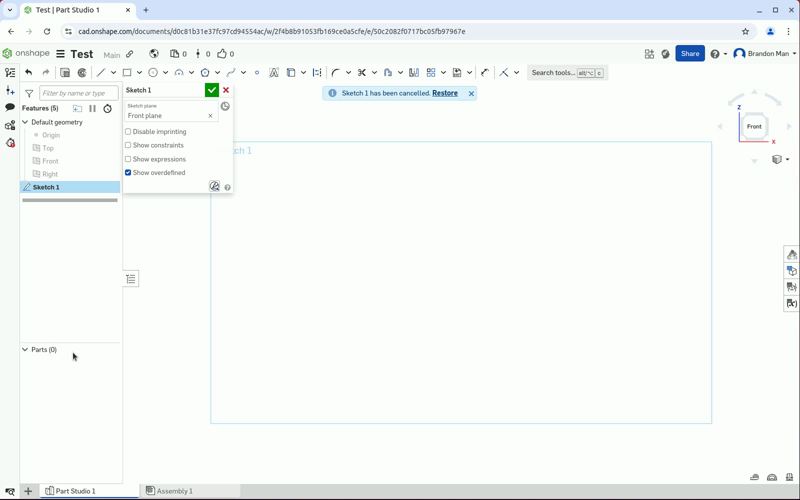
key(c)
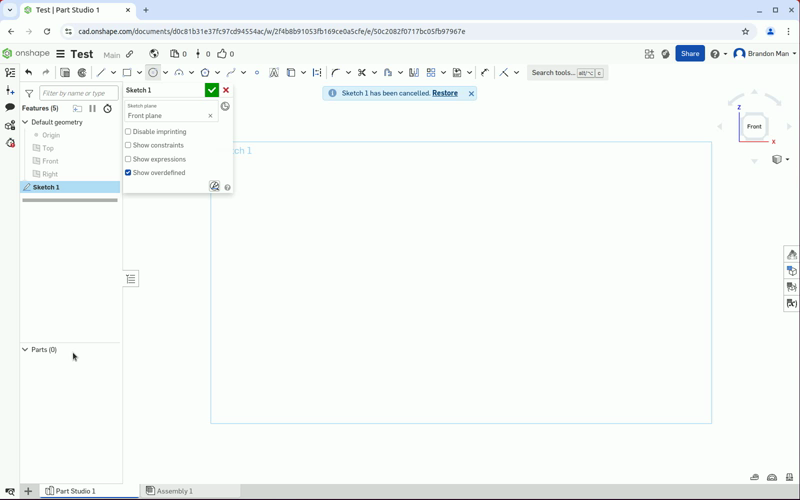
key_down(shift)
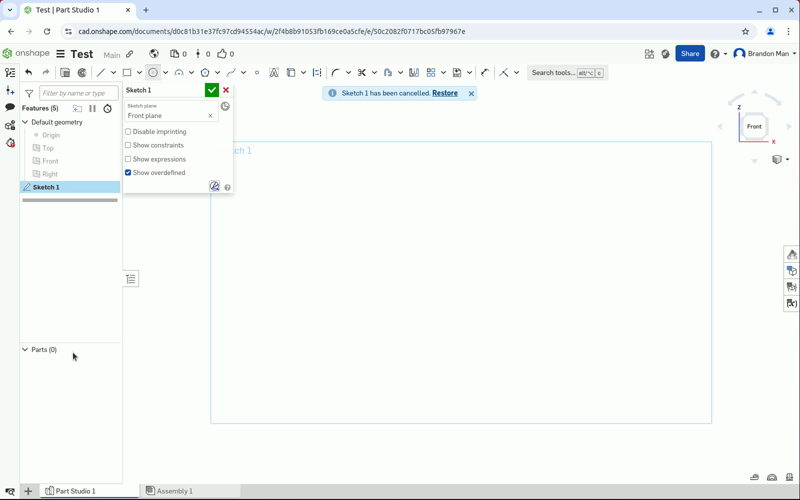
mouse_move(528, 276)
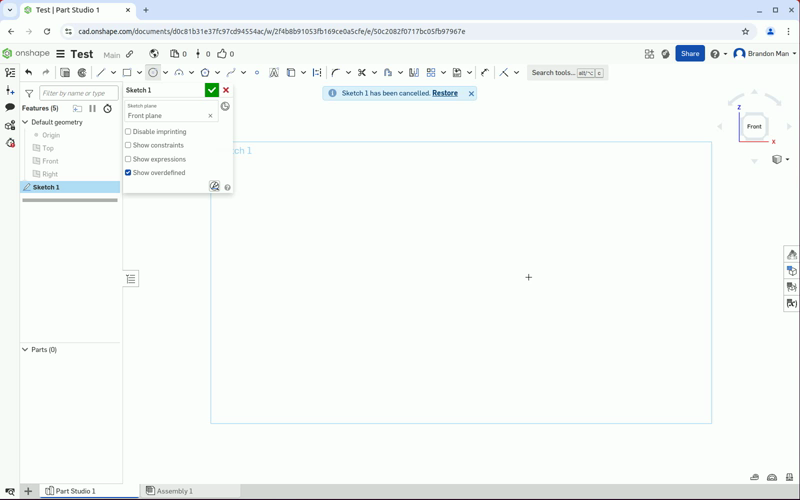
click(528, 276)
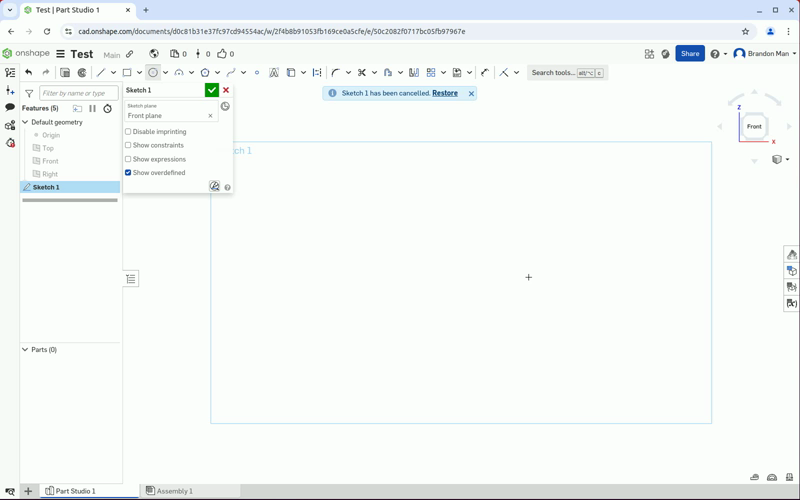
key_up(shift)
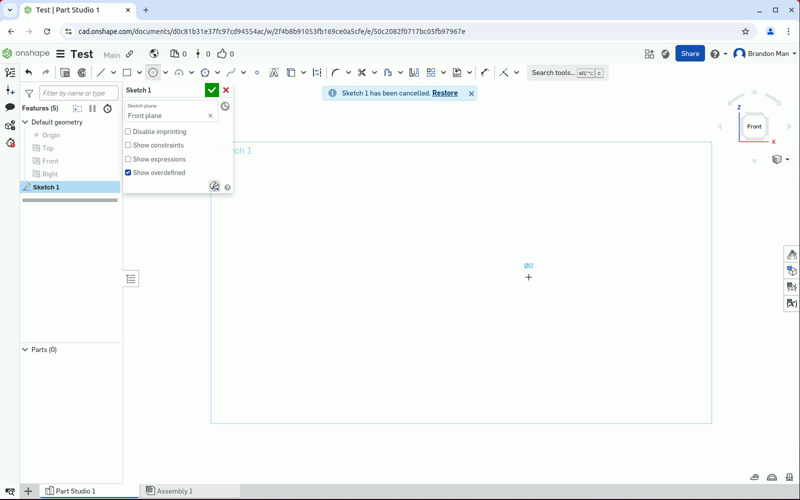
mouse_move(531, 276)
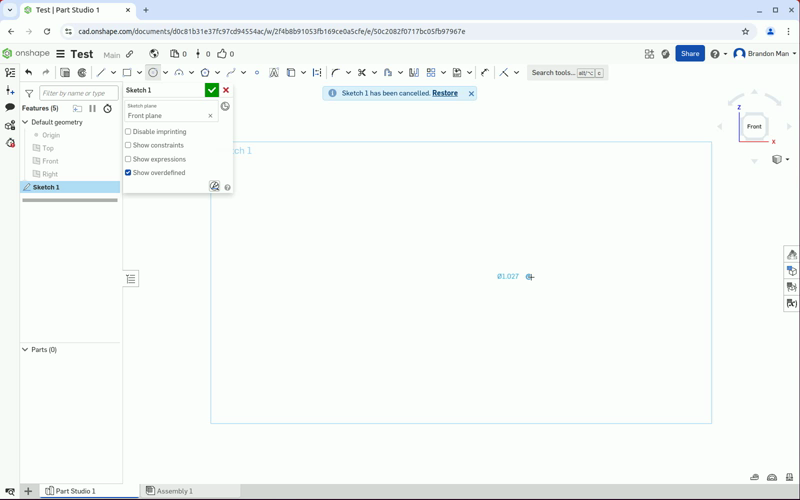
scroll(6)
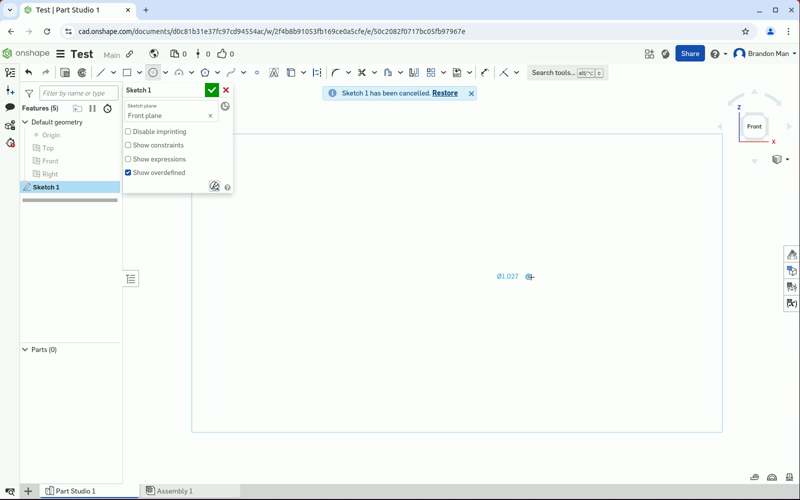
scroll(6)
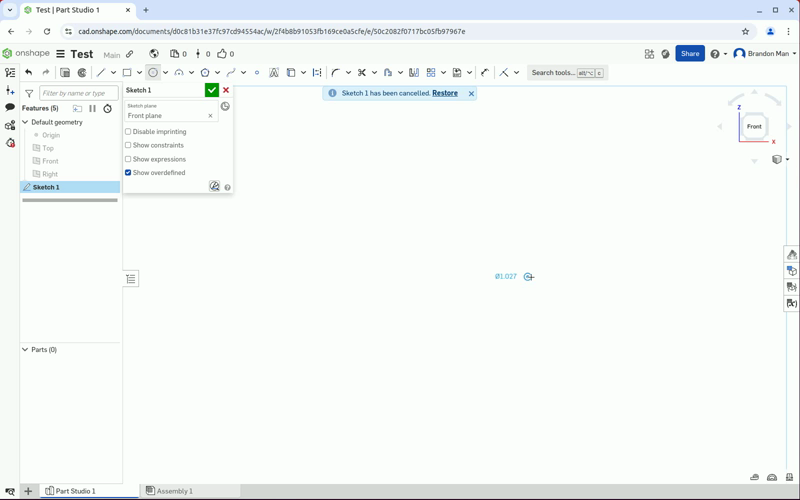
scroll(6)
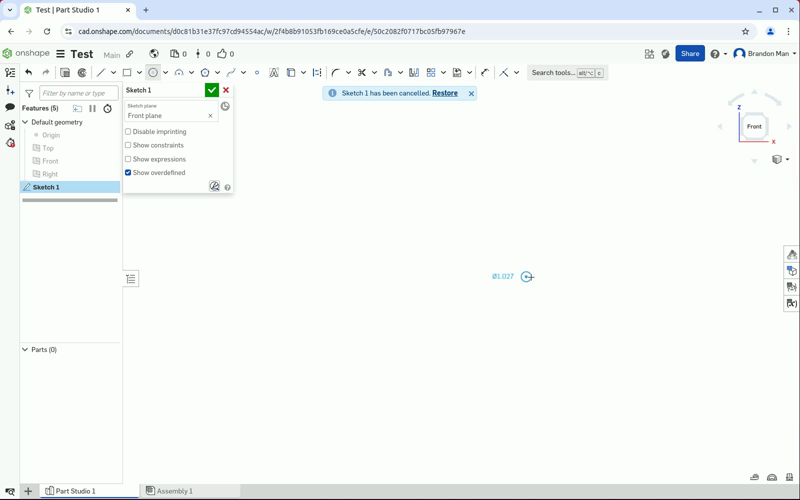
scroll(6)
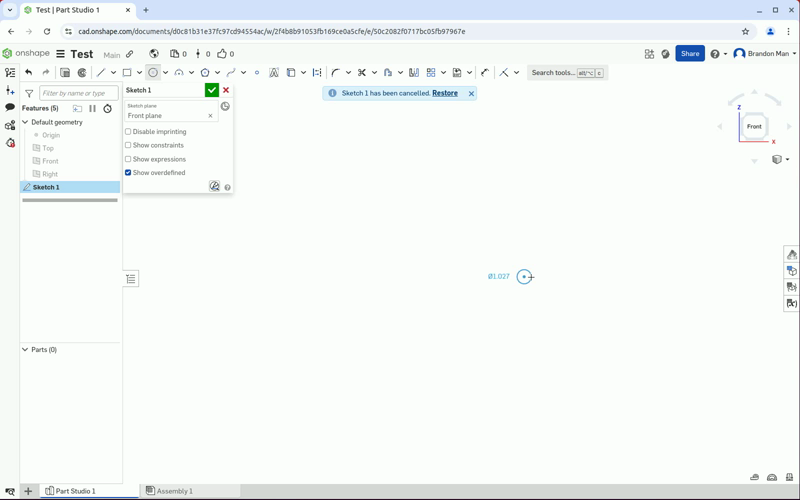
scroll(6)
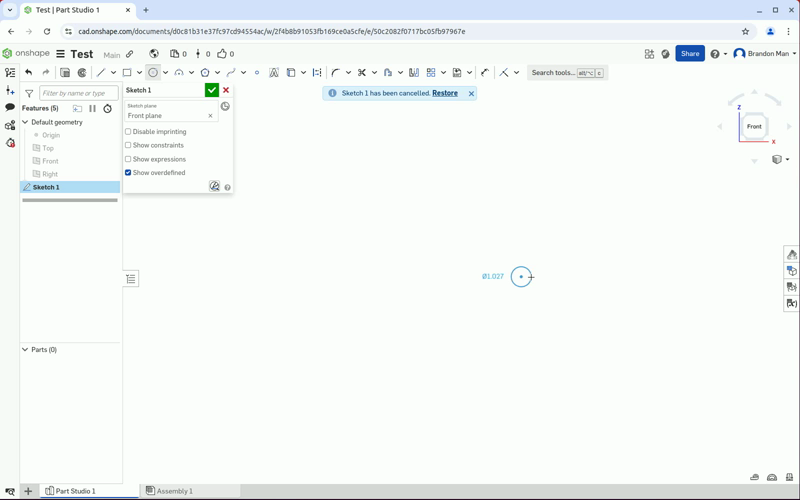
scroll(6)
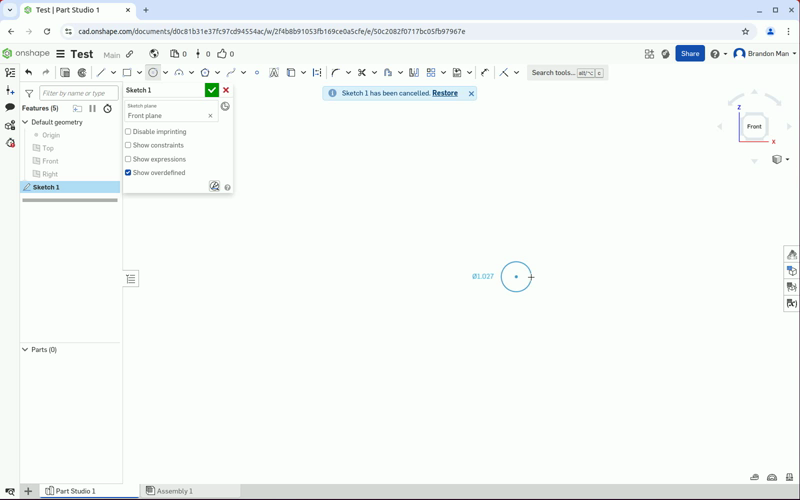
scroll(6)
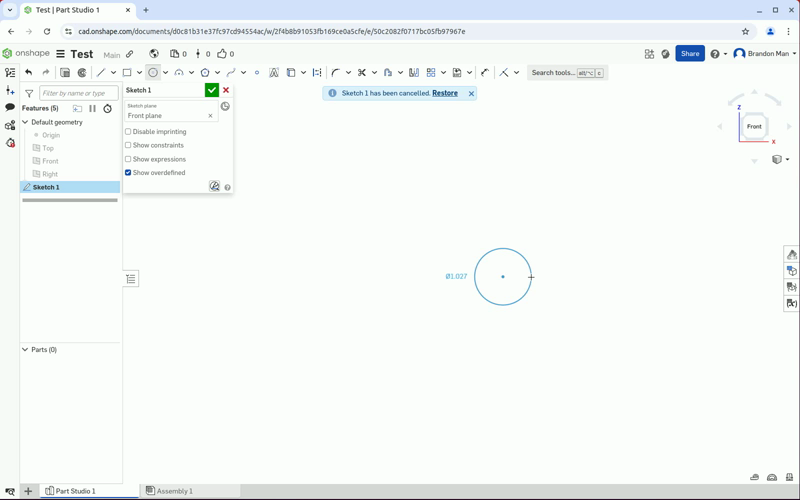
click(531, 276)
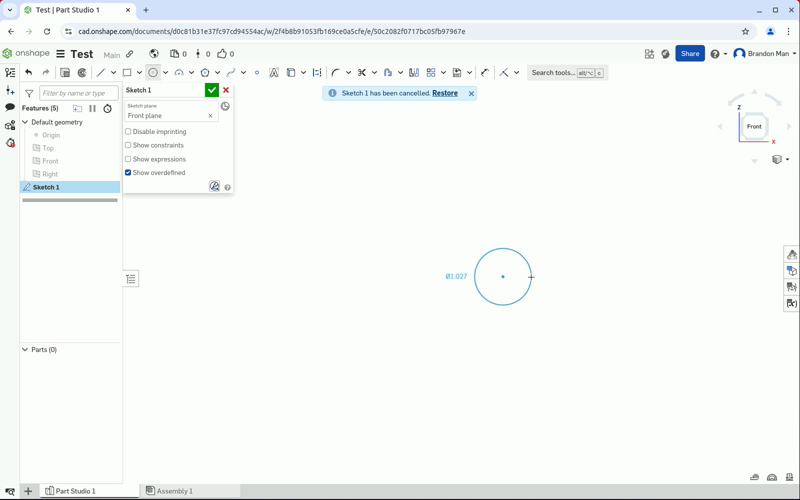
scroll(-6)
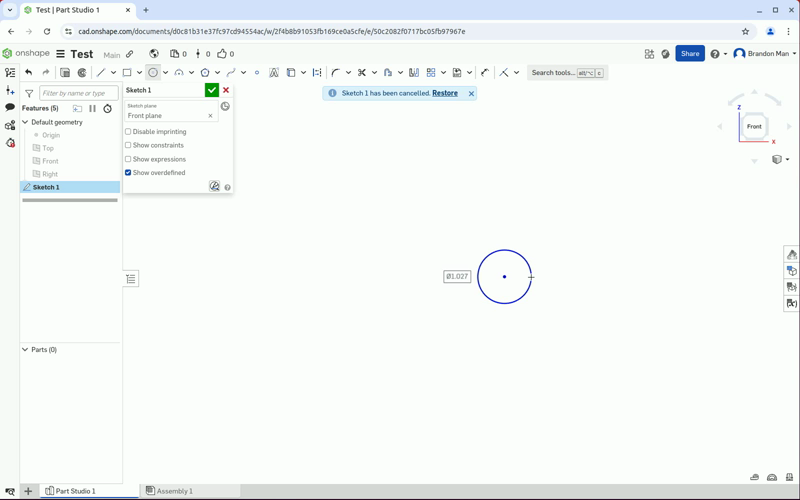
scroll(-6)
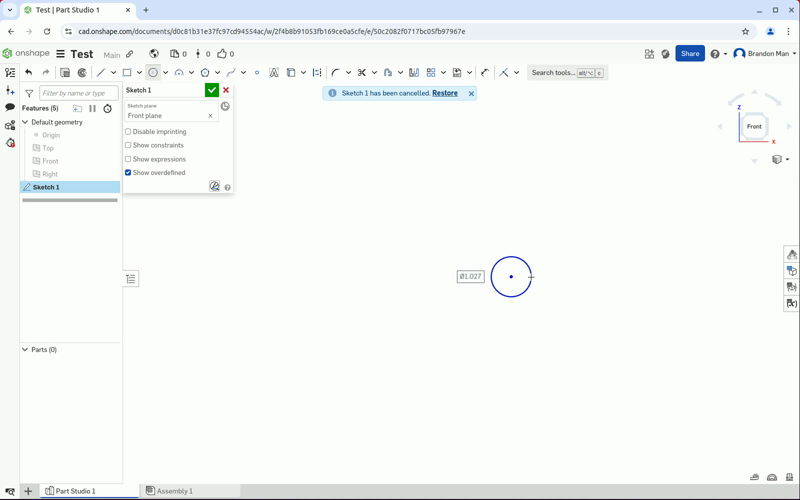
scroll(-6)
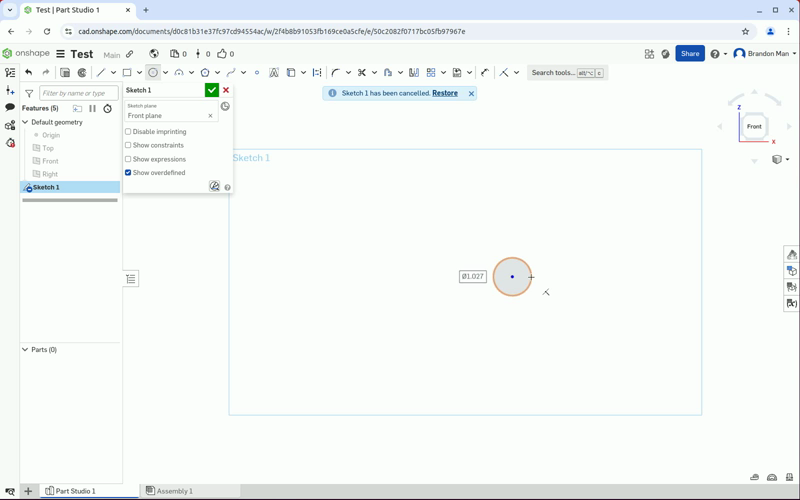
scroll(-6)
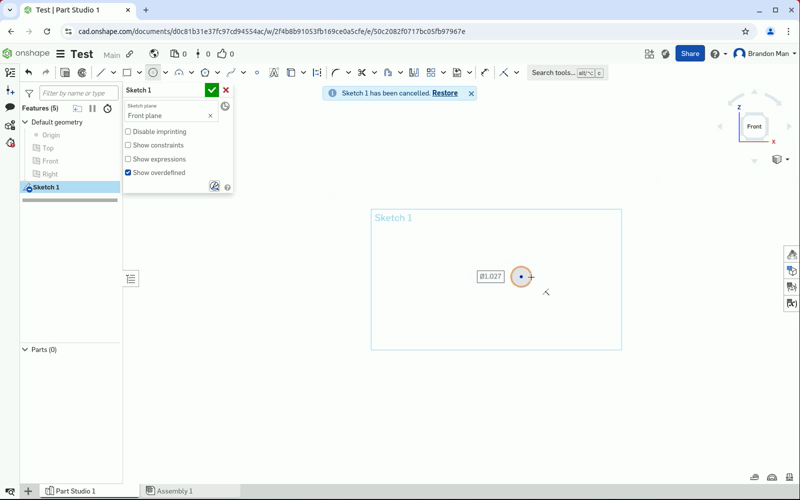
scroll(-6)
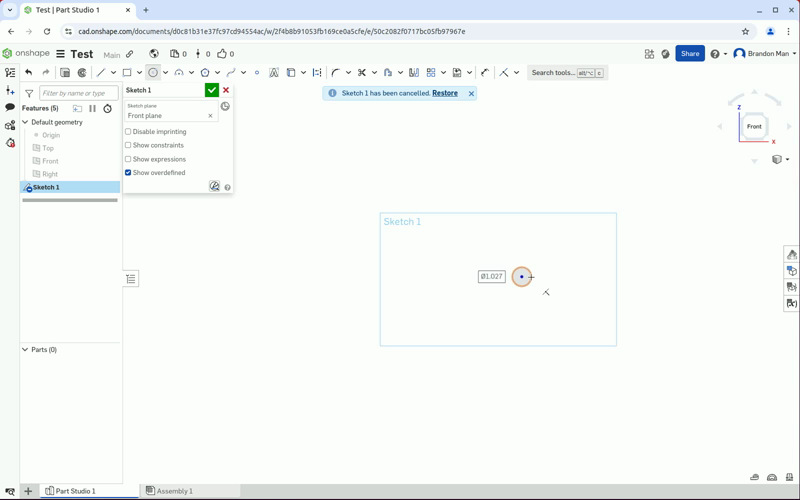
scroll(-6)
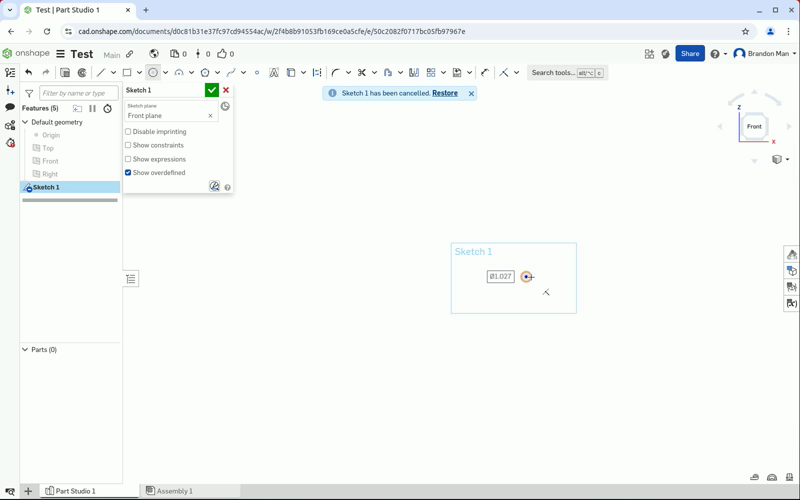
scroll(-6)
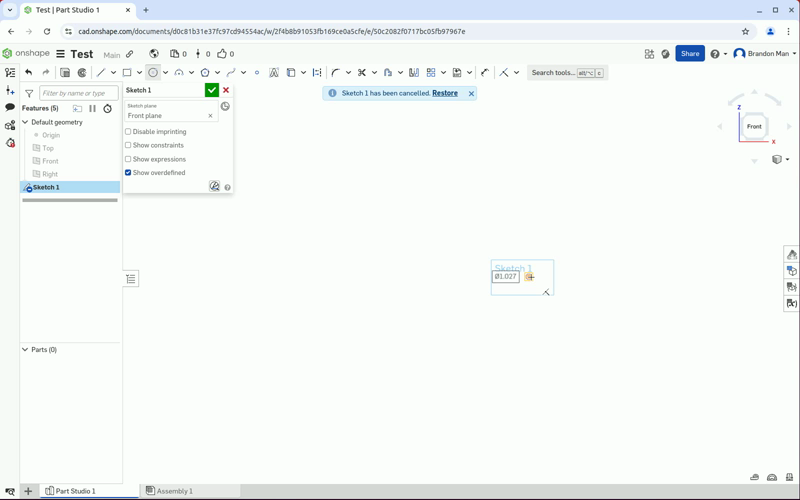
key(esc)
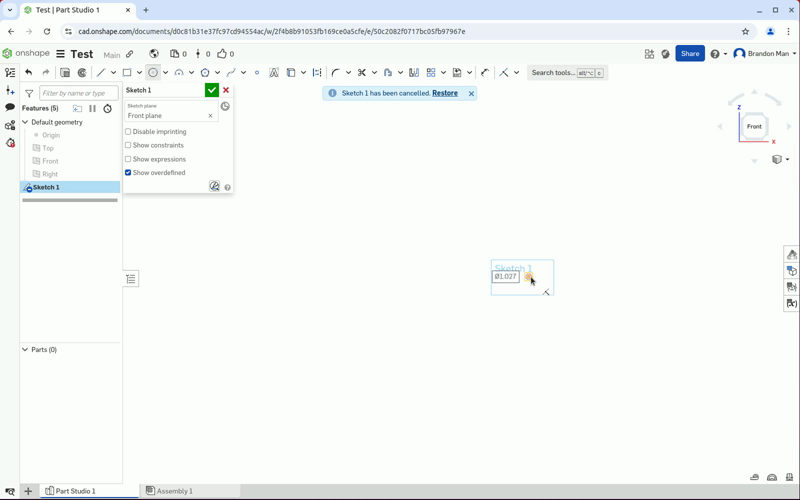
mouse_move(528, 278)
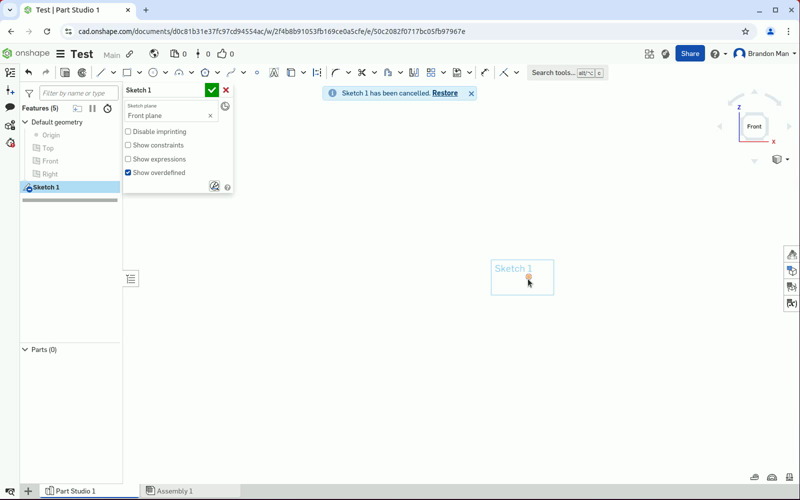
scroll(6)
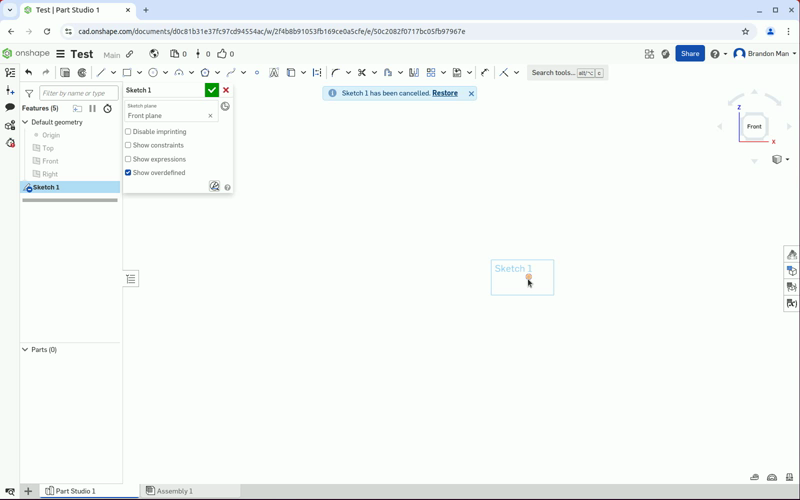
scroll(6)
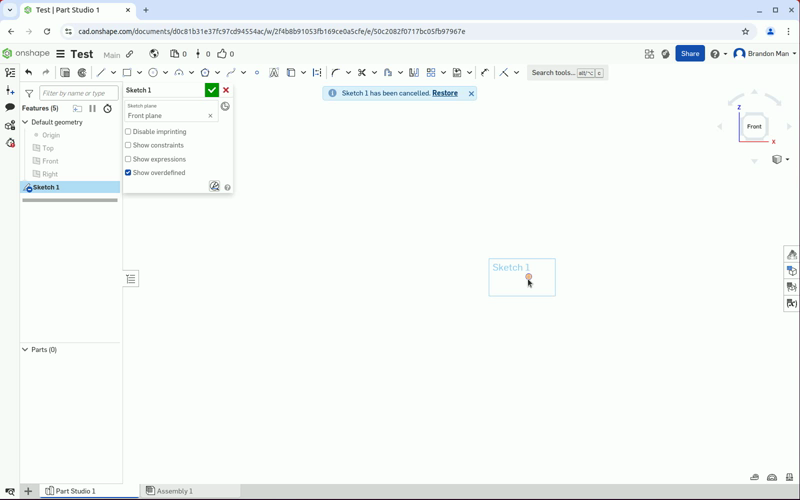
scroll(6)
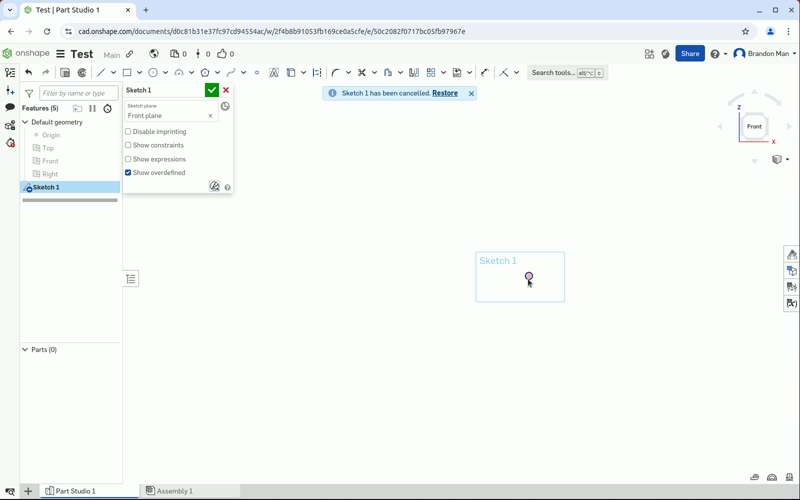
scroll(6)
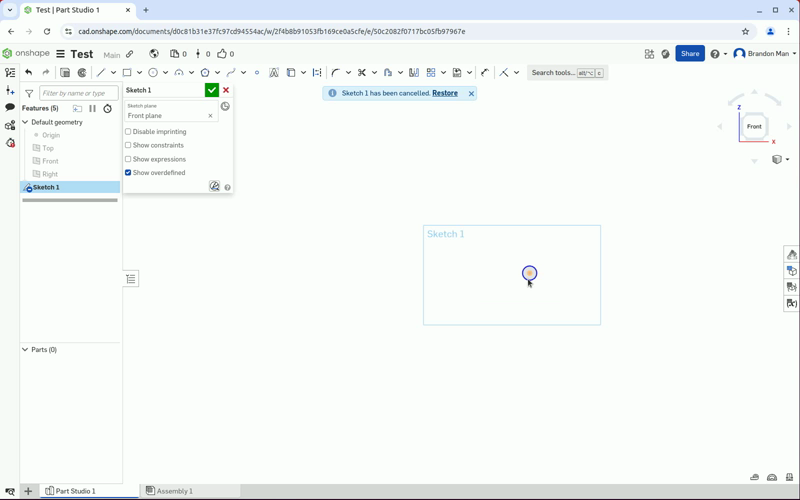
scroll(6)
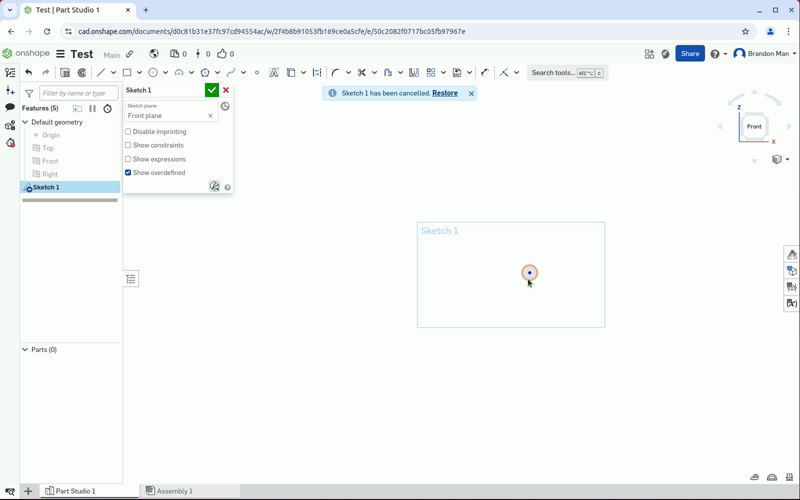
scroll(6)
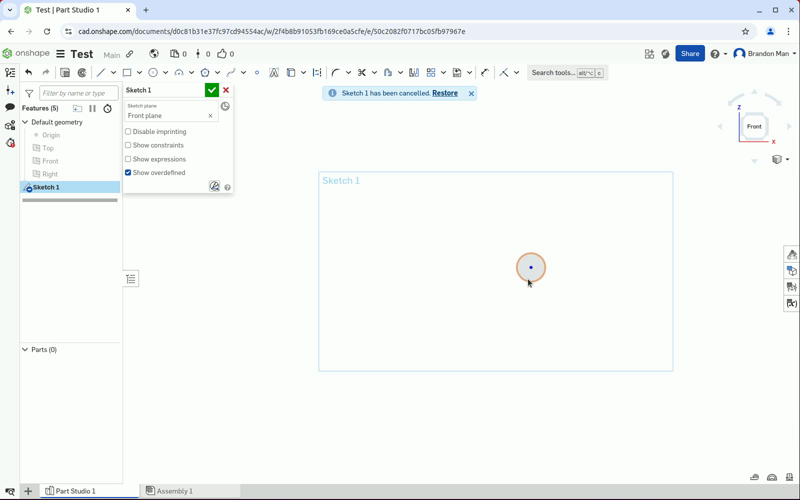
scroll(6)
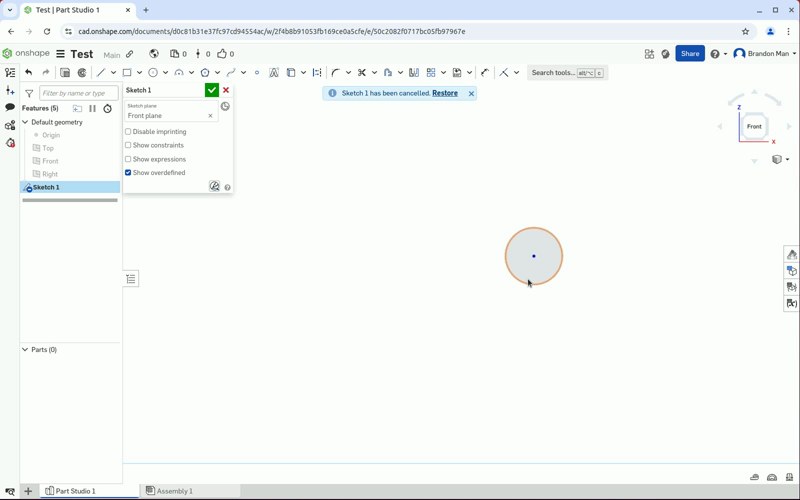
click(528, 278)
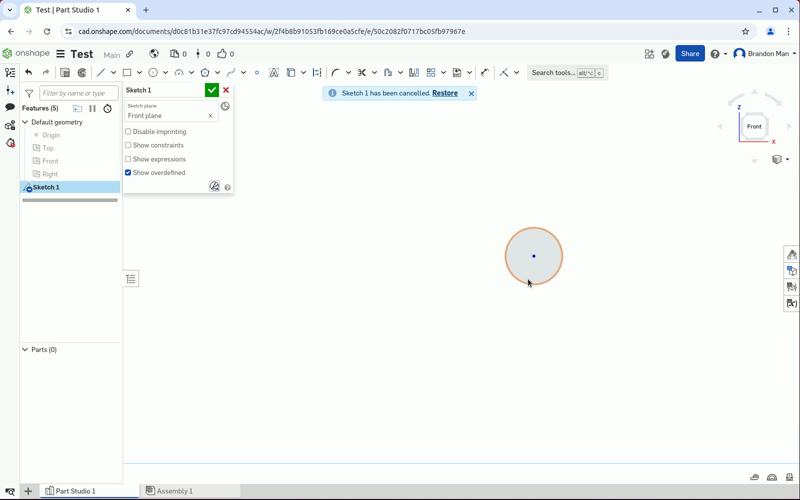
scroll(-6)
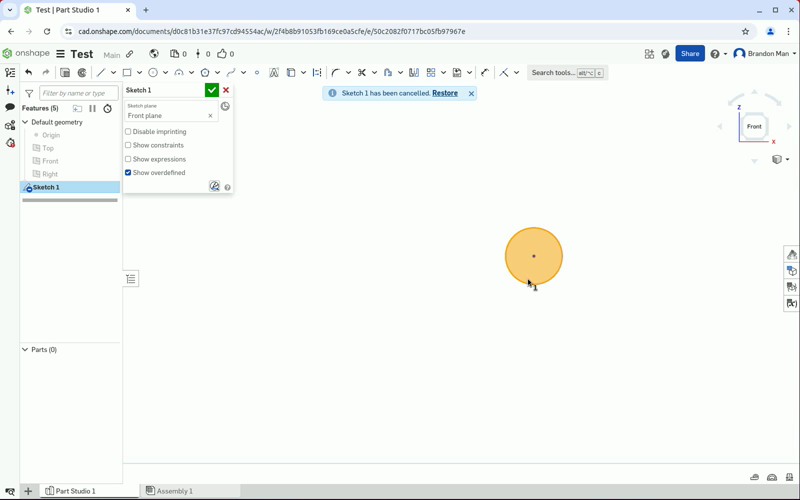
scroll(-6)
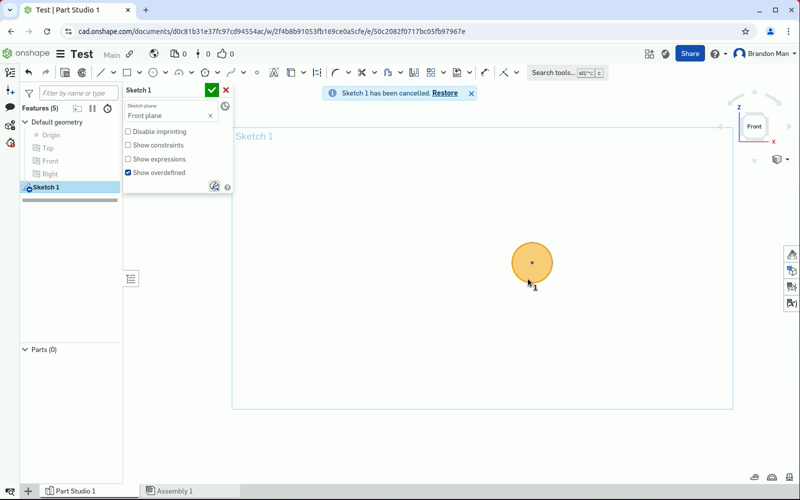
scroll(-6)
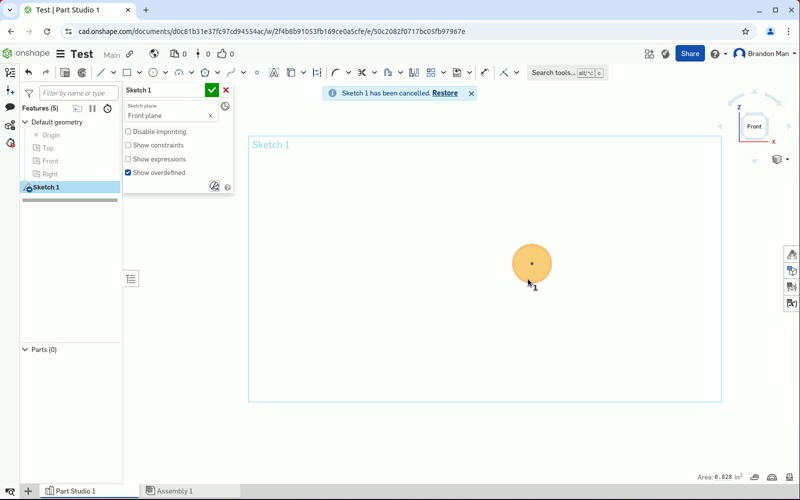
scroll(-6)
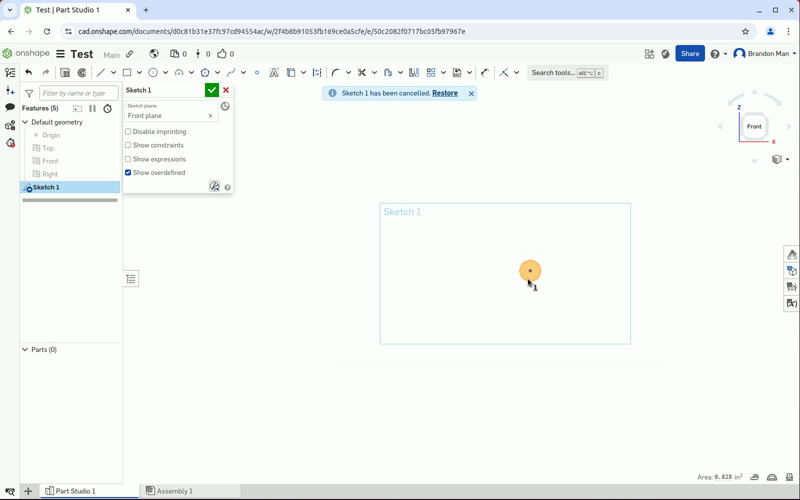
scroll(-6)
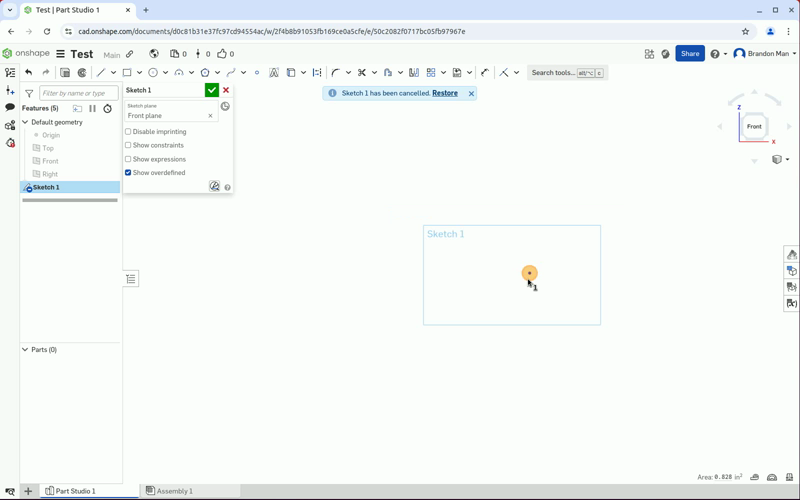
scroll(-6)
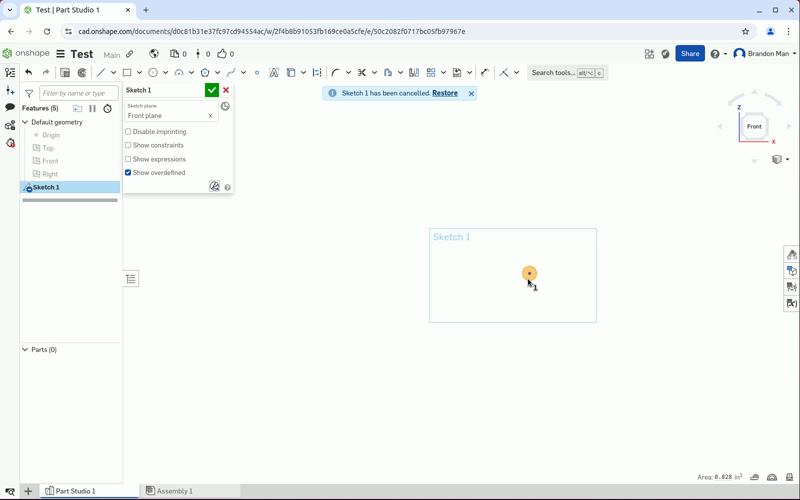
scroll(-6)
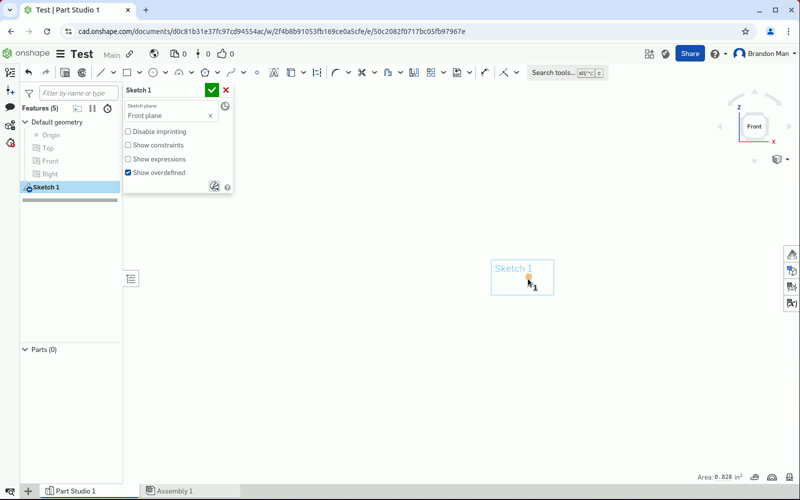
mouse_move(73, 352)
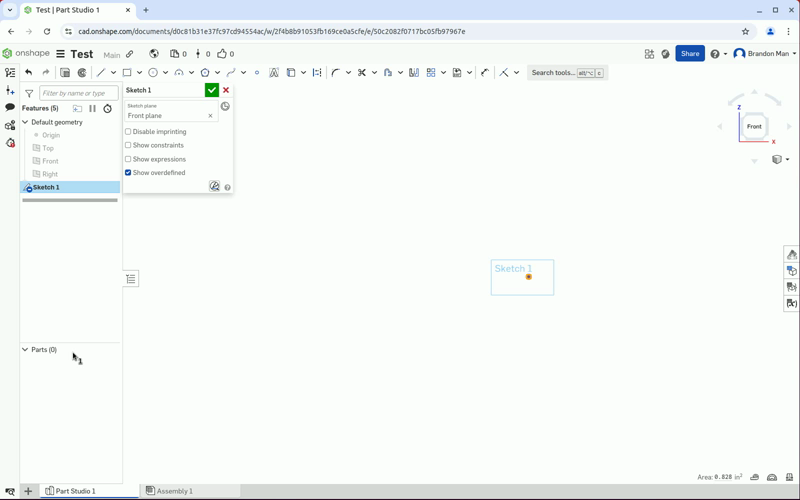
key(shift+y)
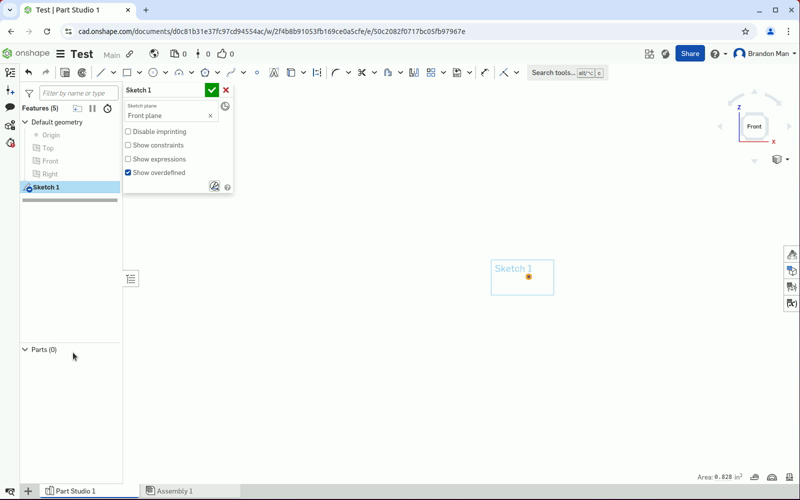
key(shift+e)
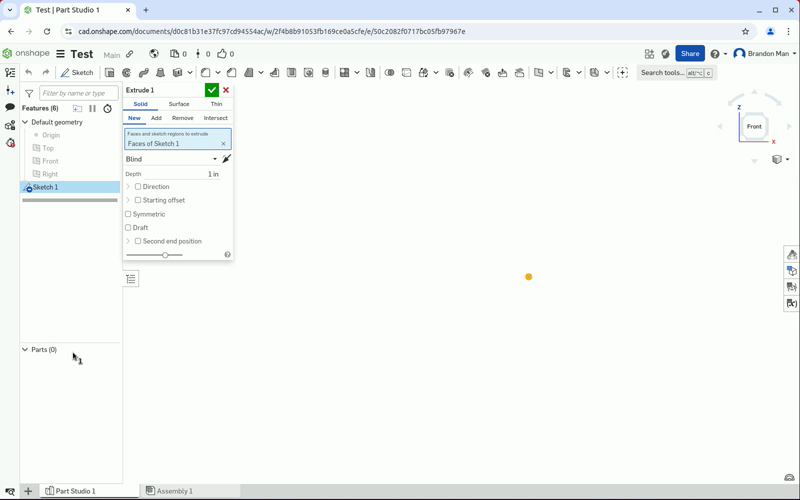
mouse_move(143, 106)
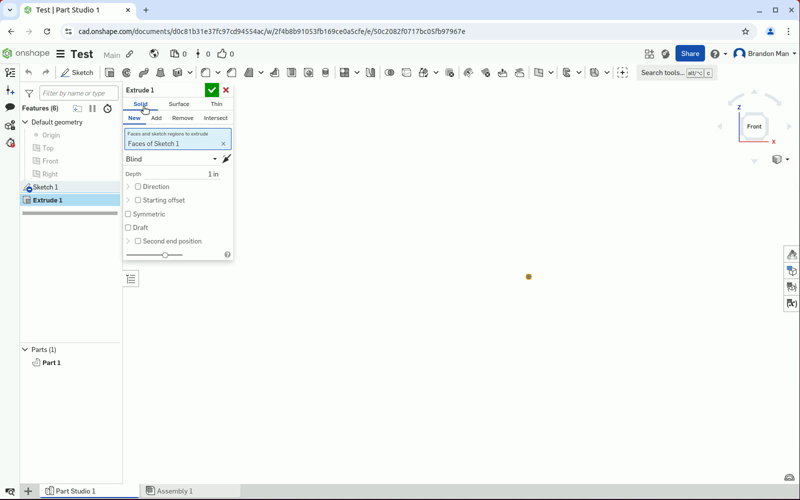
click(143, 106)
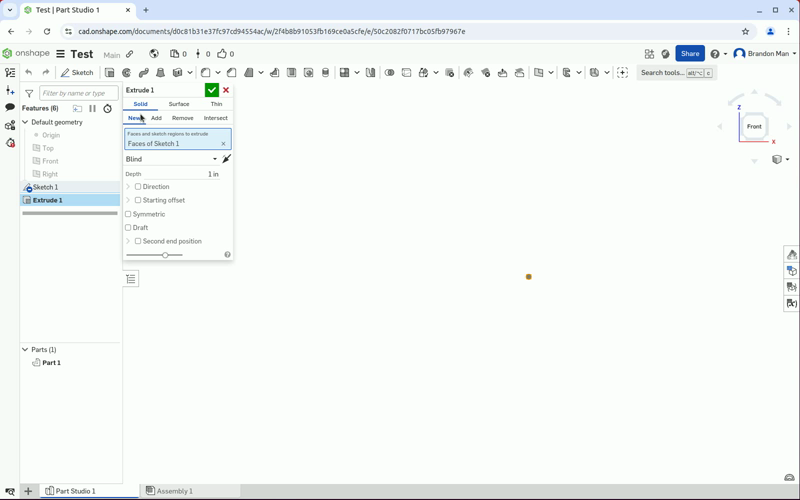
mouse_move(137, 120)
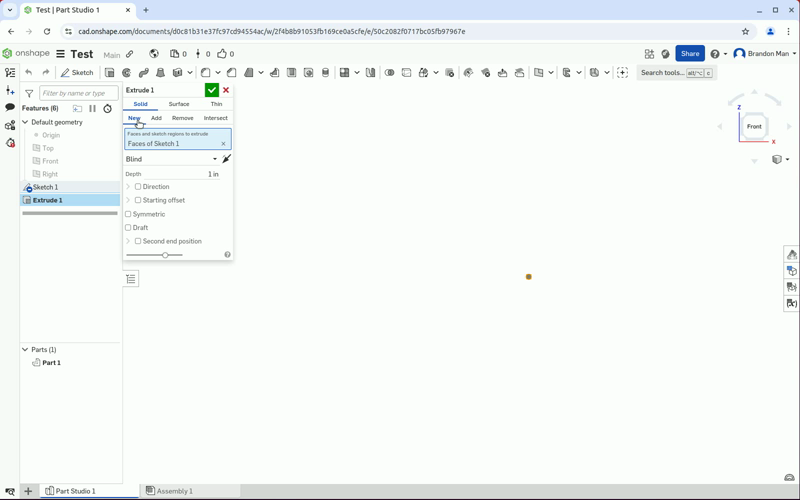
click(137, 120)
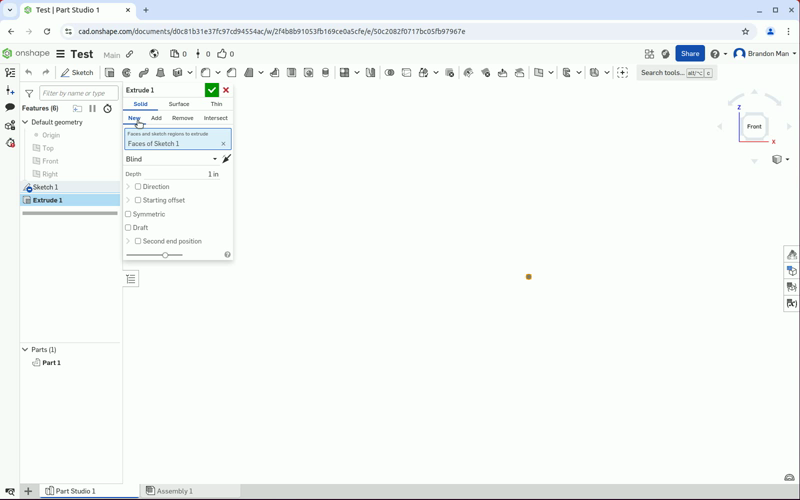
key(tab, 4)
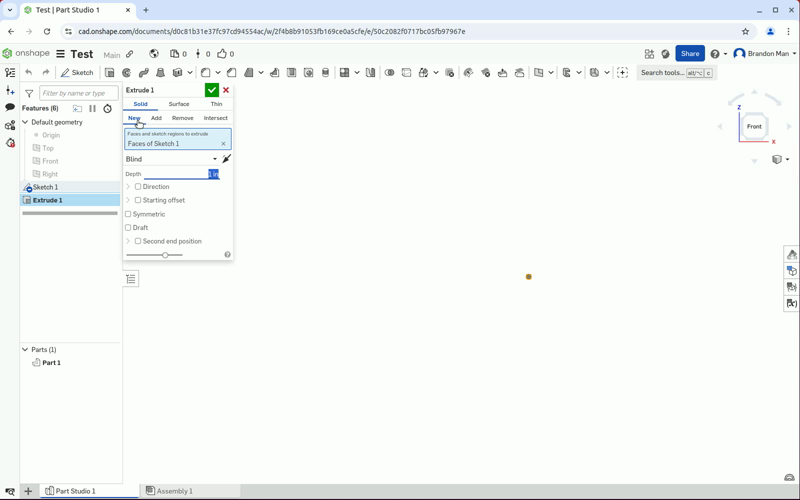
text(10.591)
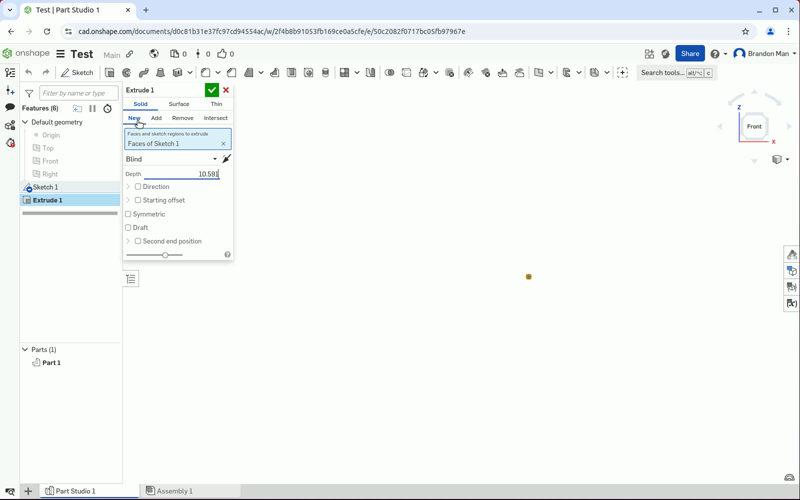
key(enter)
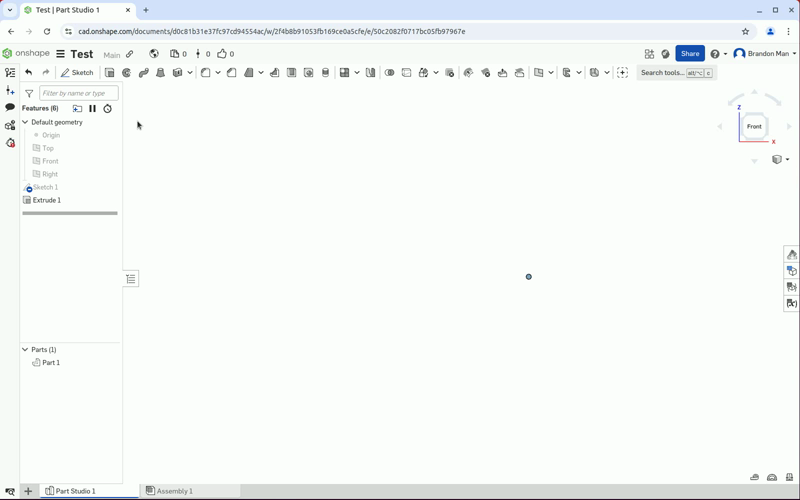
key(shift+h)
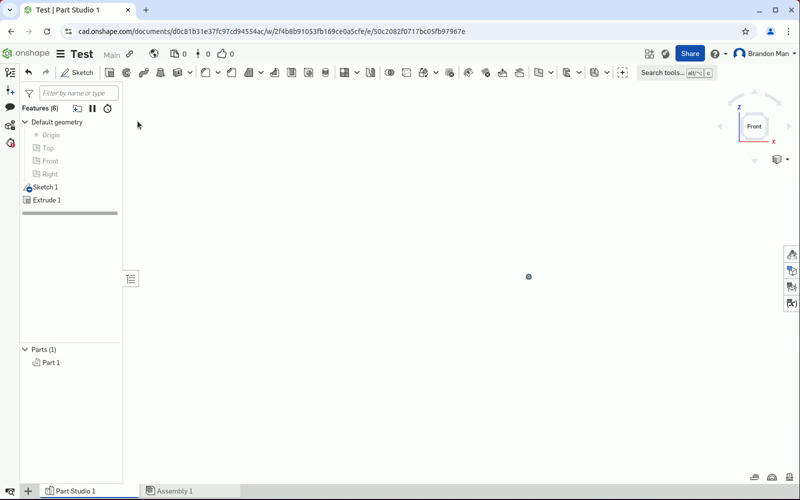
key(shift+h)
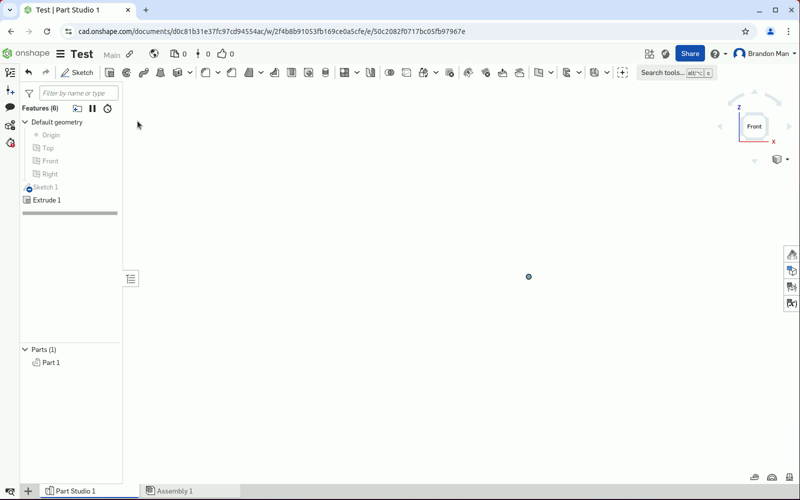
mouse_move(73, 189)
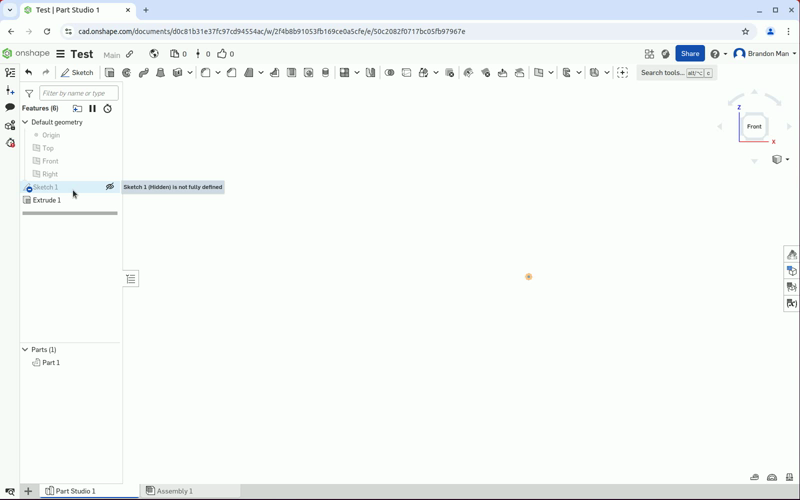
click(73, 189)
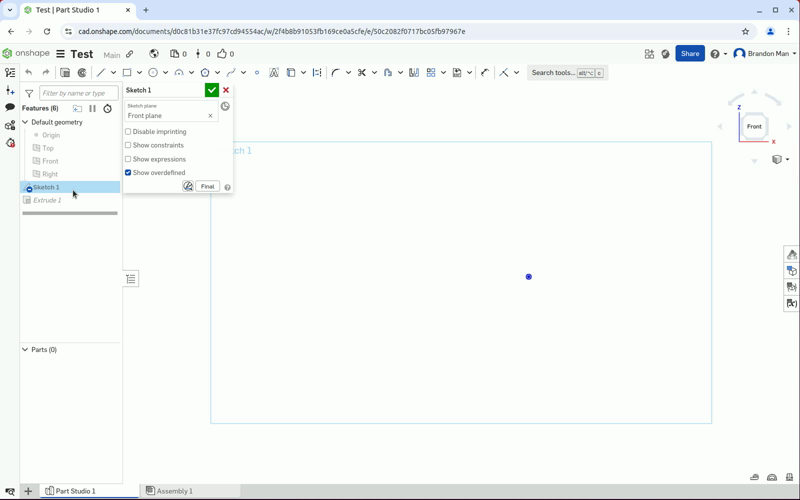
mouse_move(229, 92)
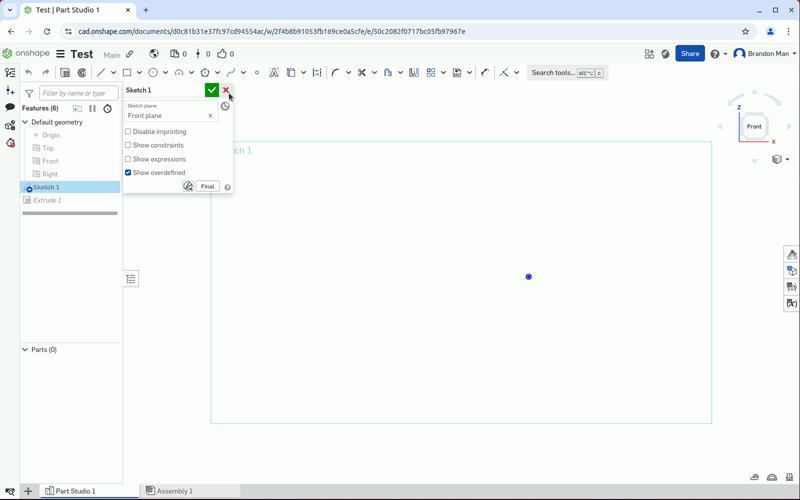
click(229, 92)
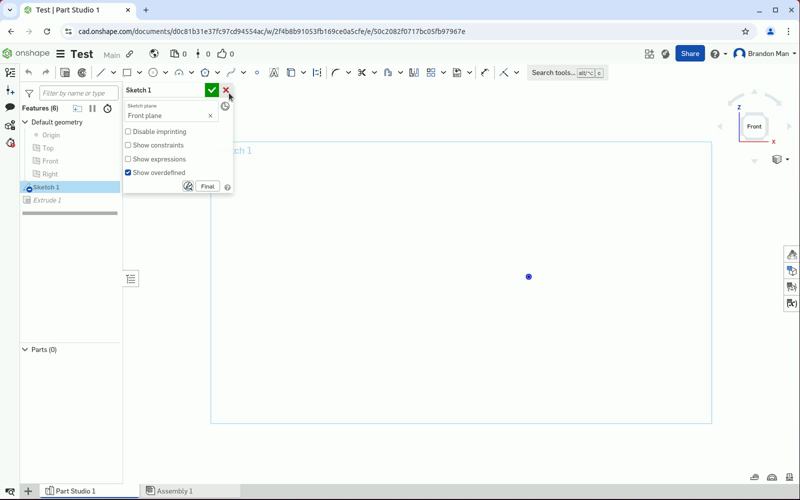
key(shift+s)
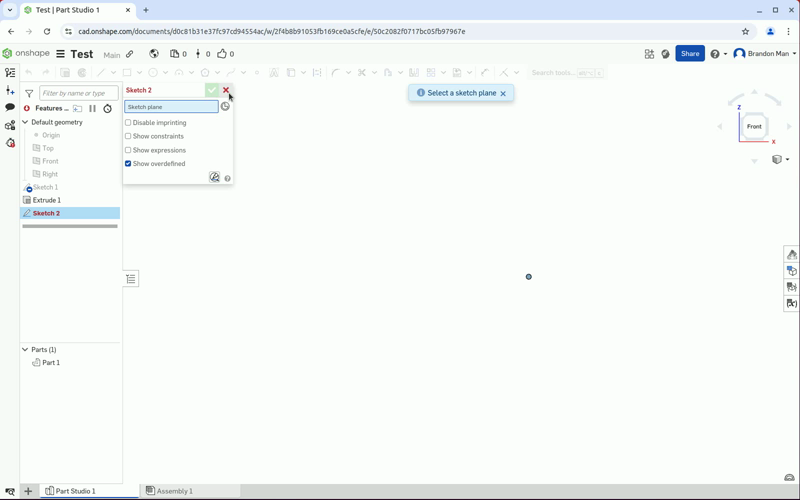
mouse_move(73, 163)
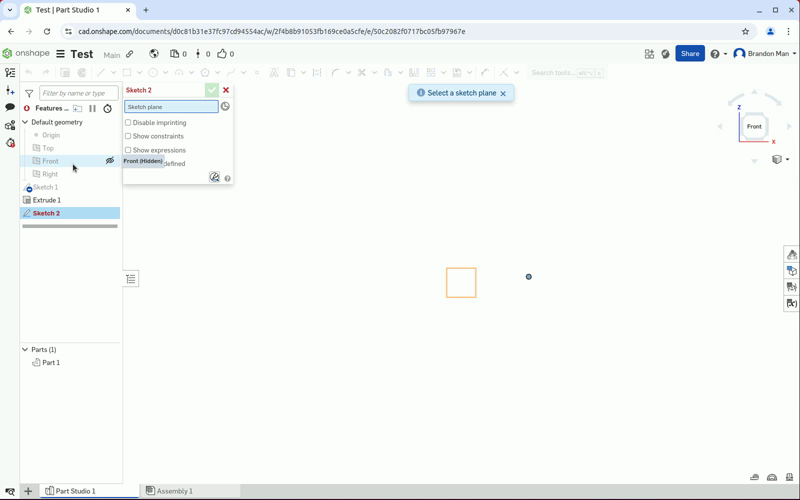
click(73, 163)
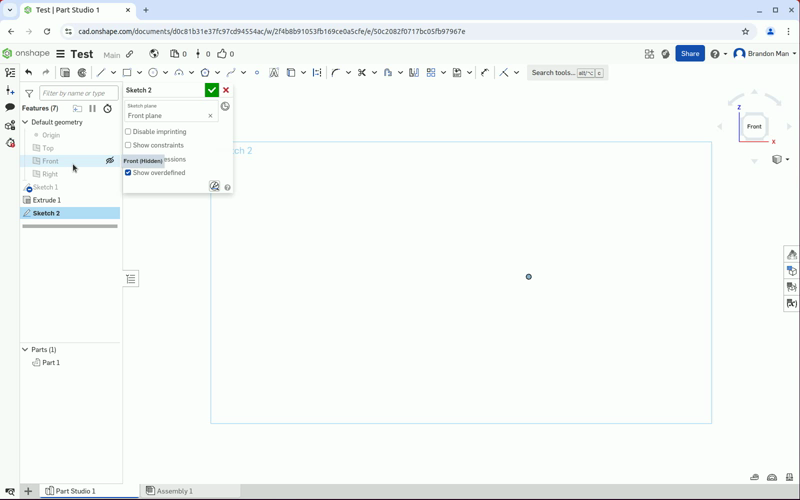
mouse_move(73, 352)
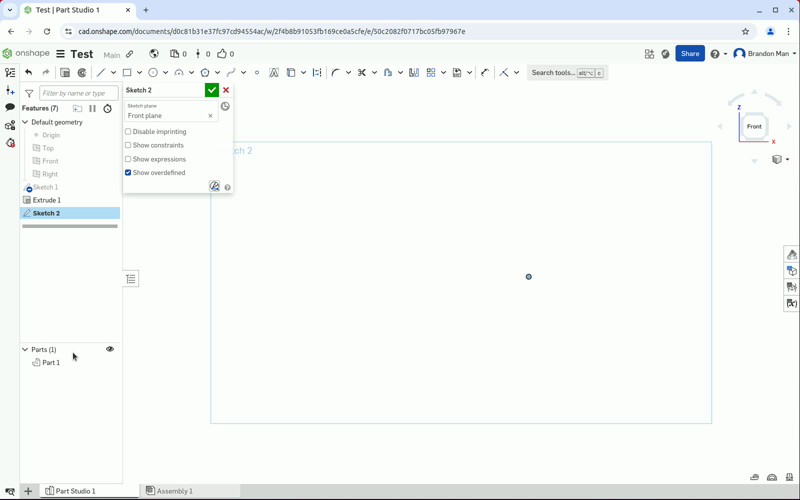
key(y)
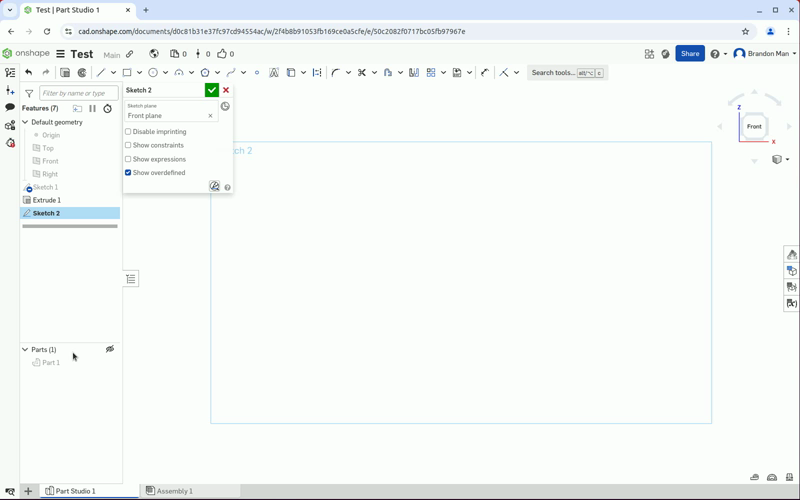
key(l)
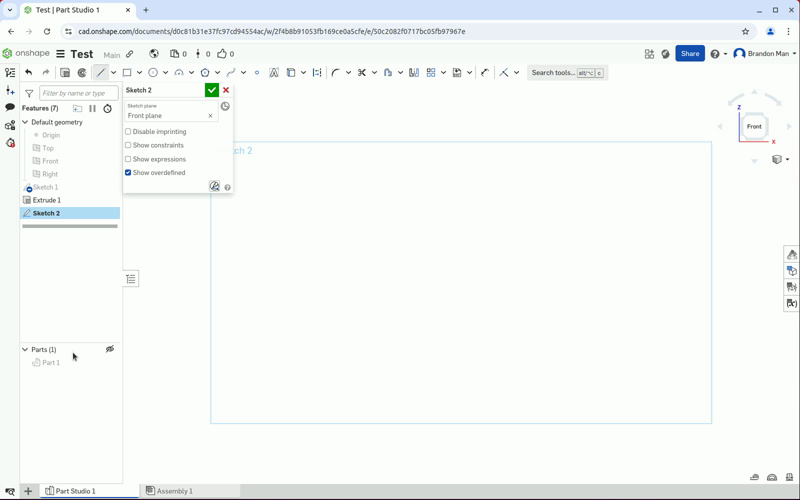
key_down(shift)
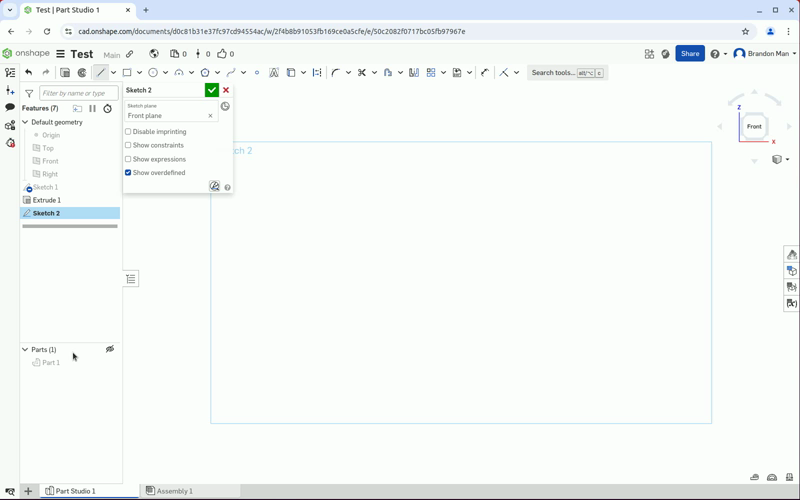
mouse_move(372, 204)
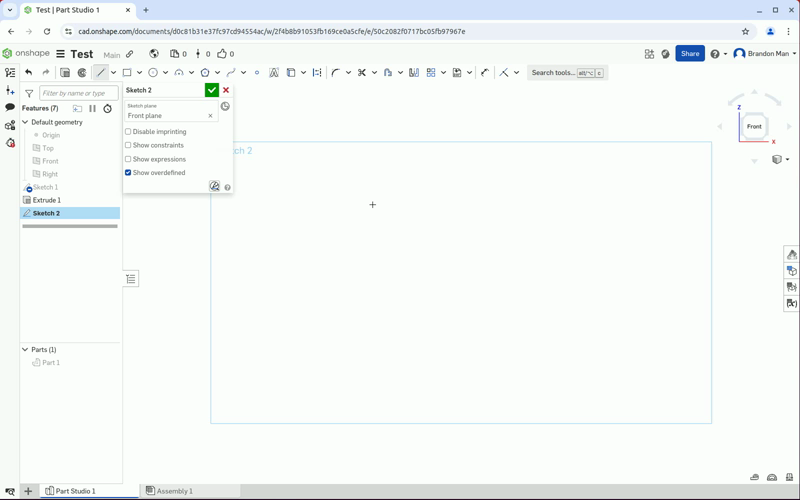
click(372, 204)
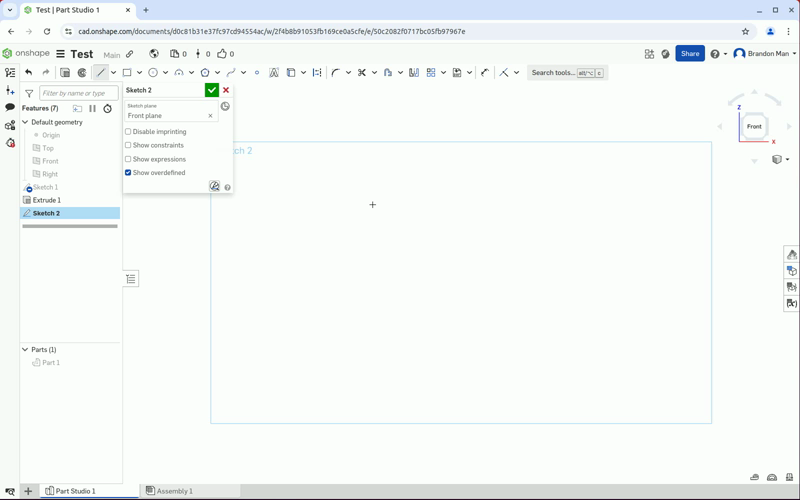
key_up(shift)
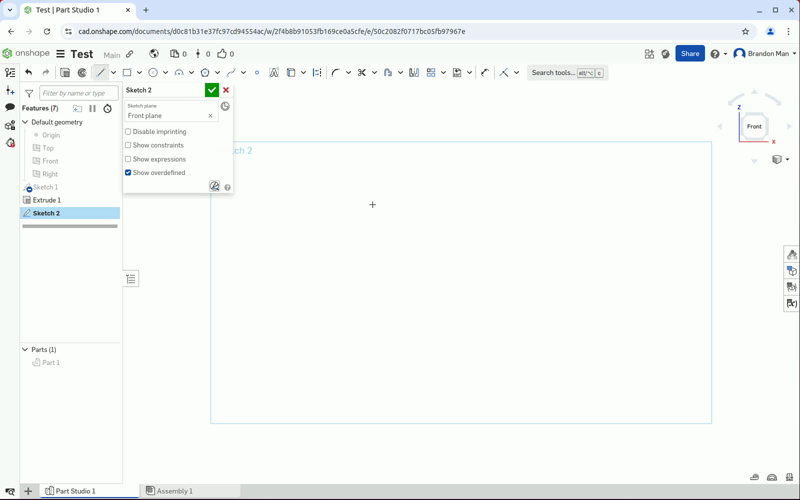
key_down(shift)
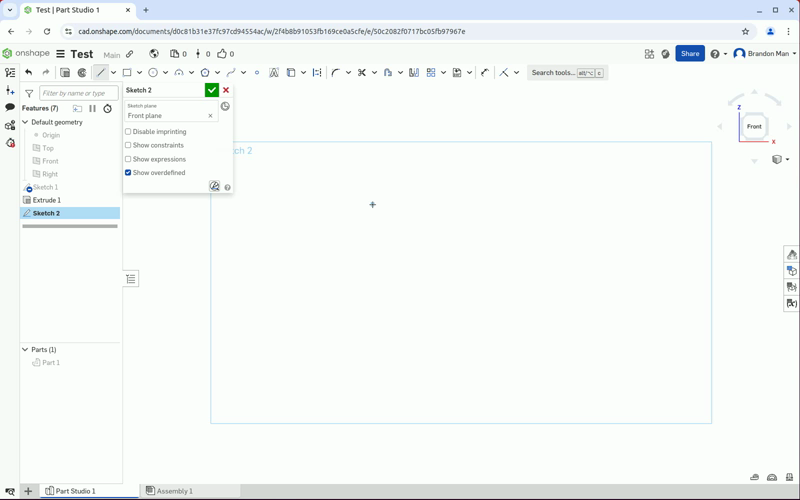
mouse_move(402, 204)
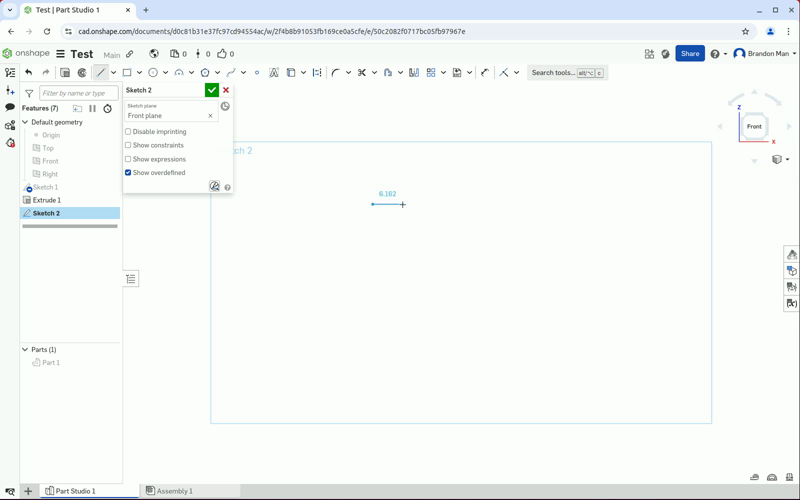
mouse_move(421, 204)
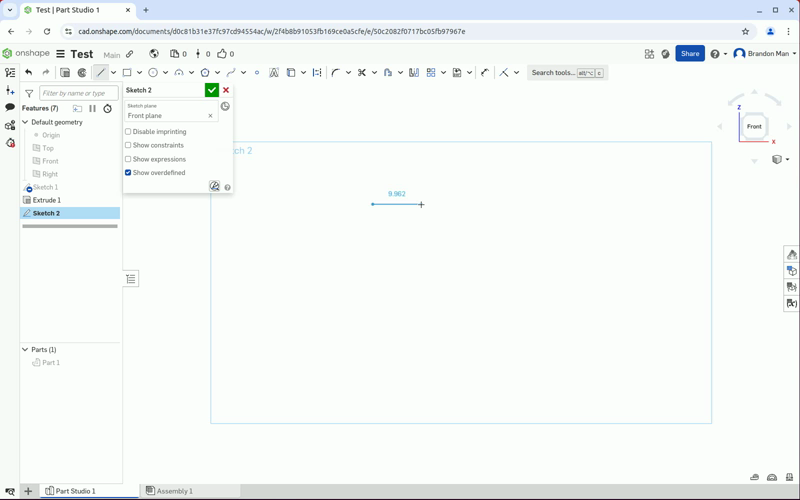
click(421, 204)
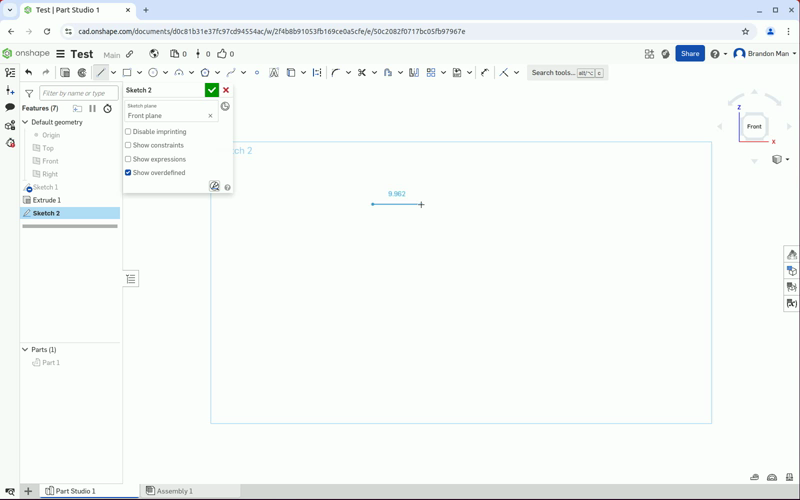
key_up(shift)
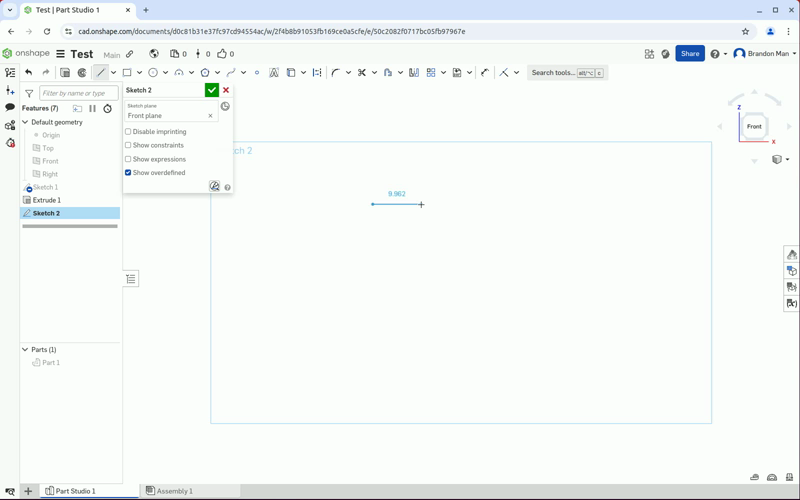
key_down(shift)
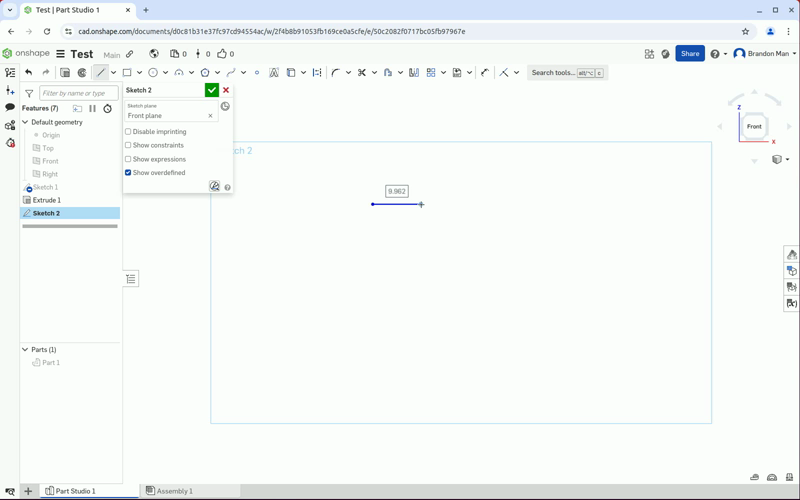
mouse_move(451, 204)
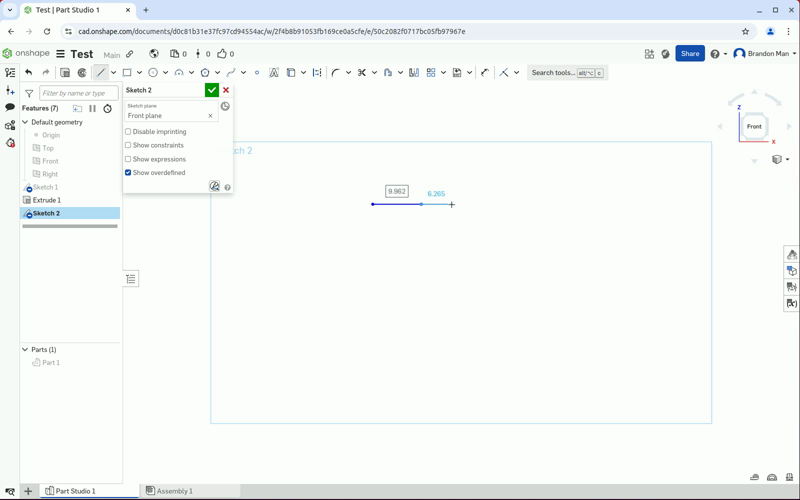
mouse_move(421, 170)
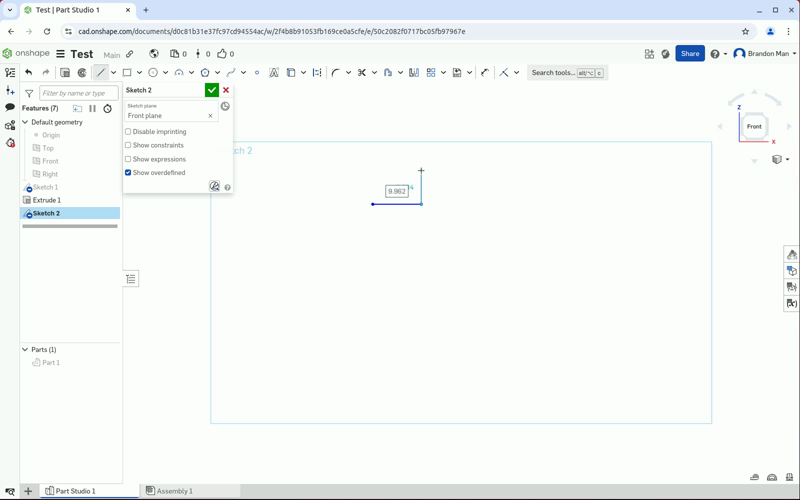
click(421, 170)
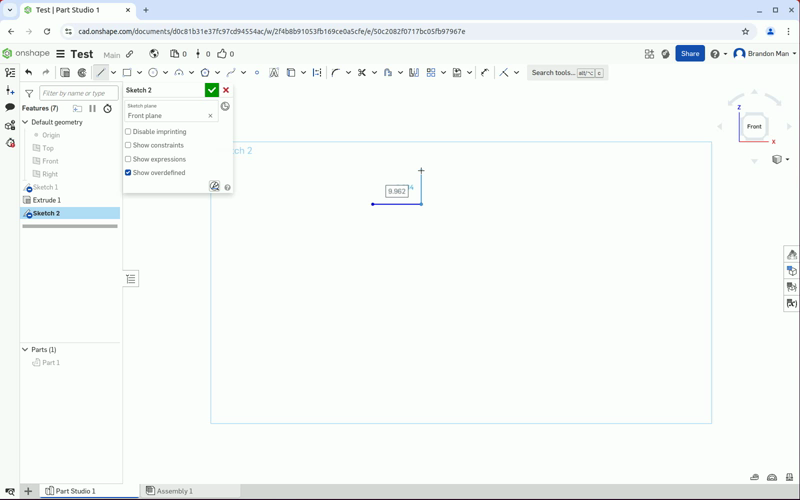
key_up(shift)
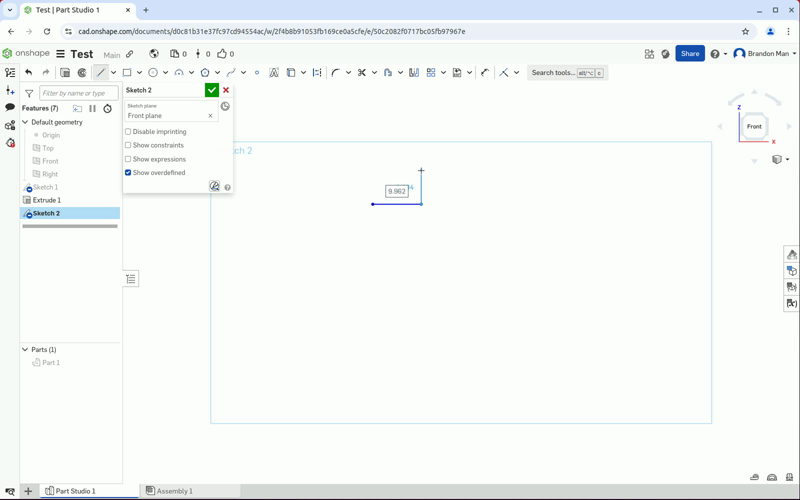
key_down(shift)
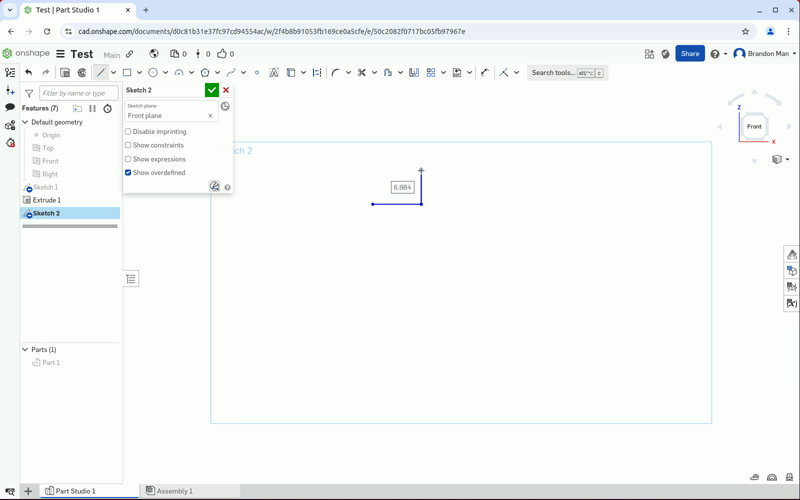
mouse_move(451, 170)
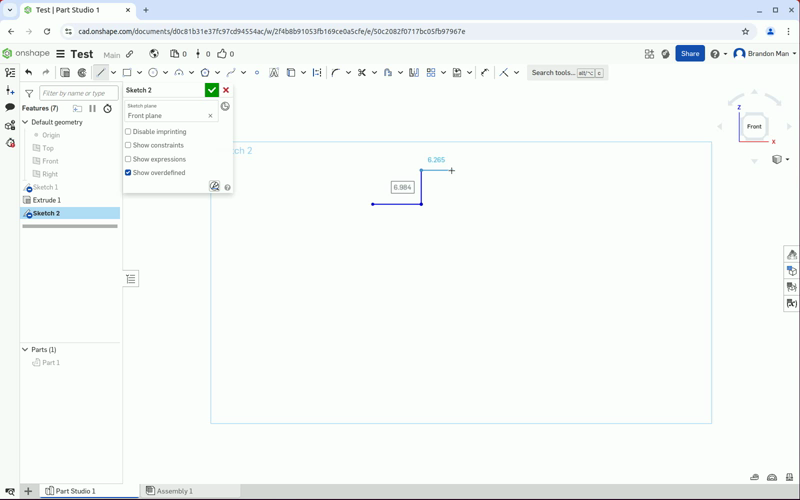
mouse_move(372, 170)
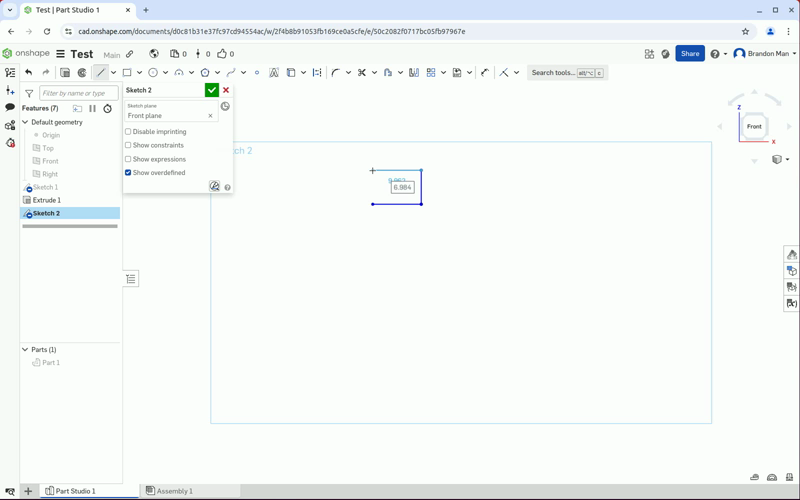
click(372, 170)
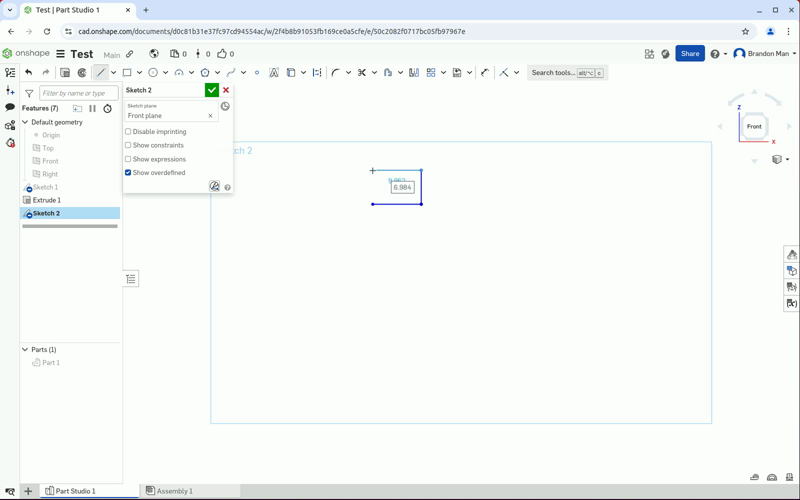
key_up(shift)
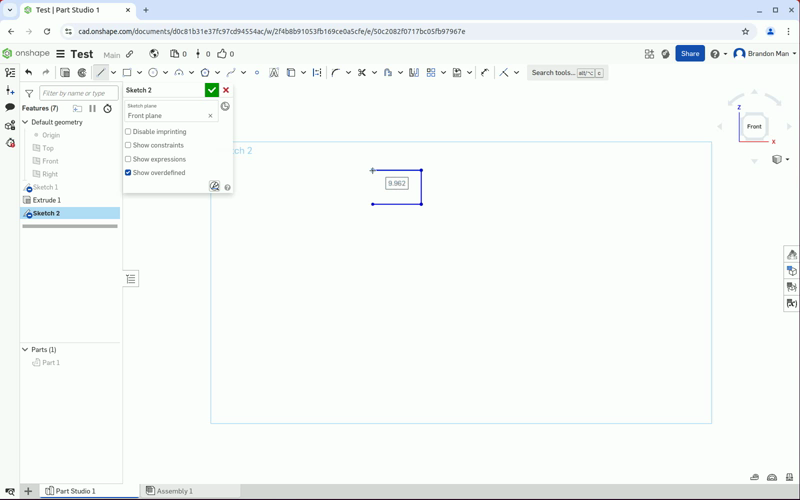
mouse_move(402, 170)
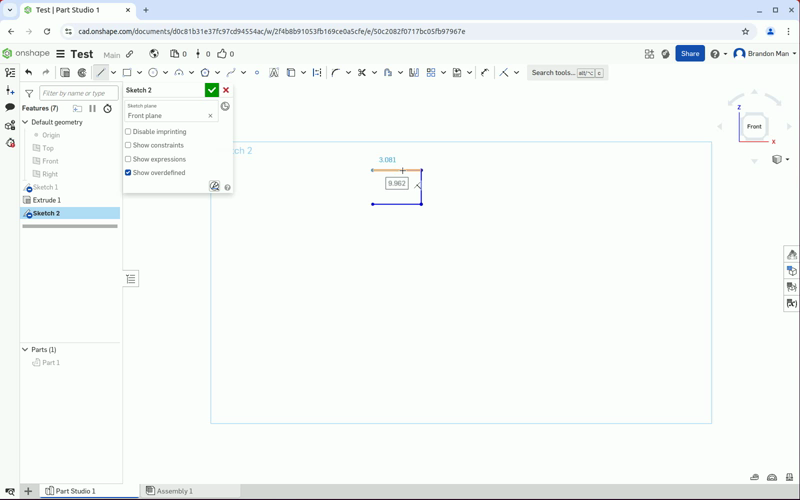
key_down(shift)
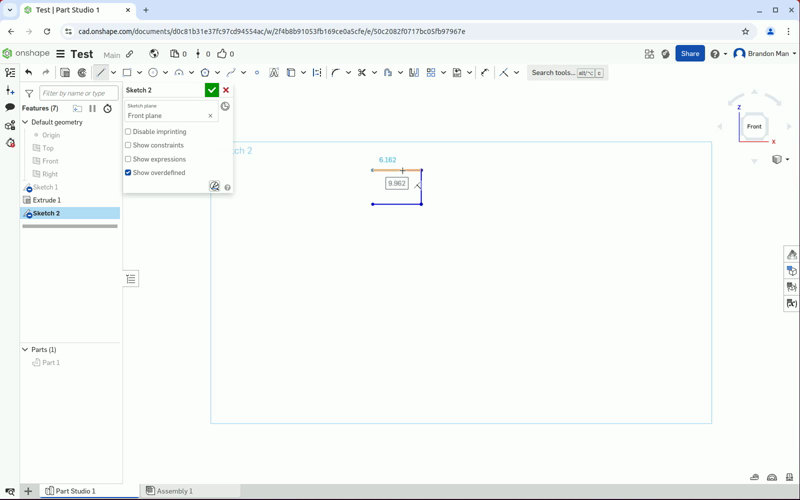
mouse_move(372, 204)
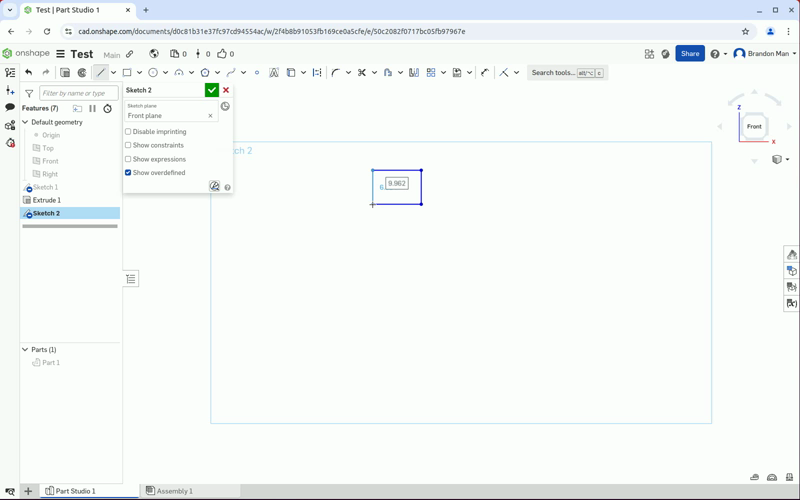
key_up(shift)
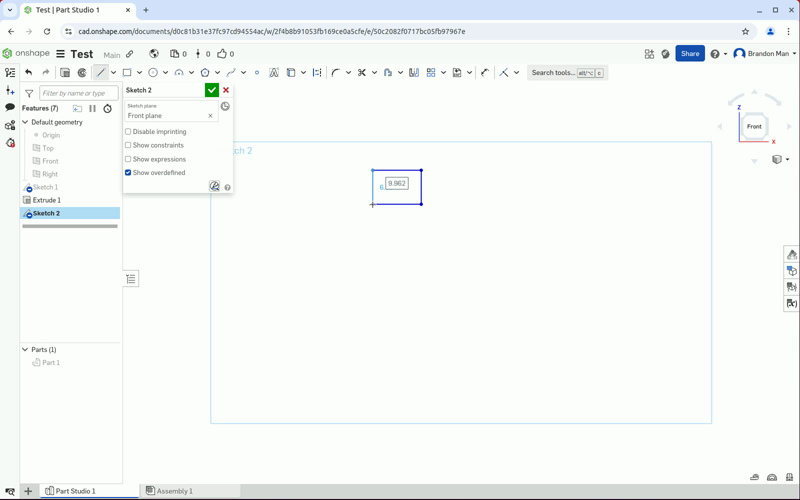
click(372, 204)
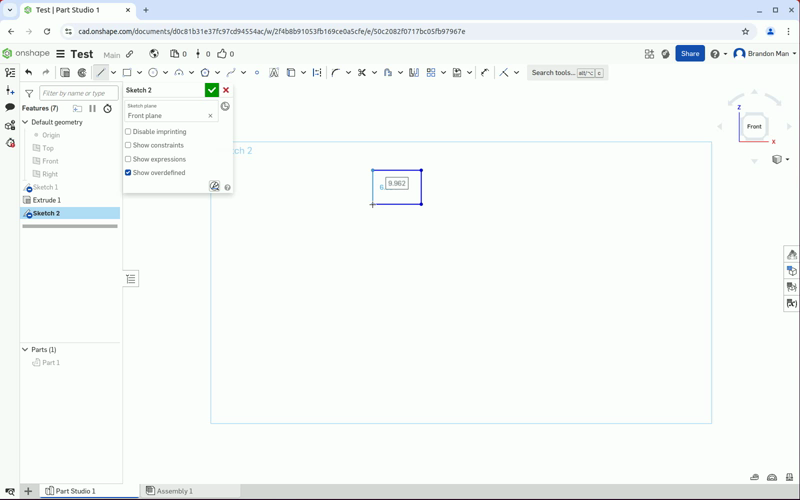
key(esc)
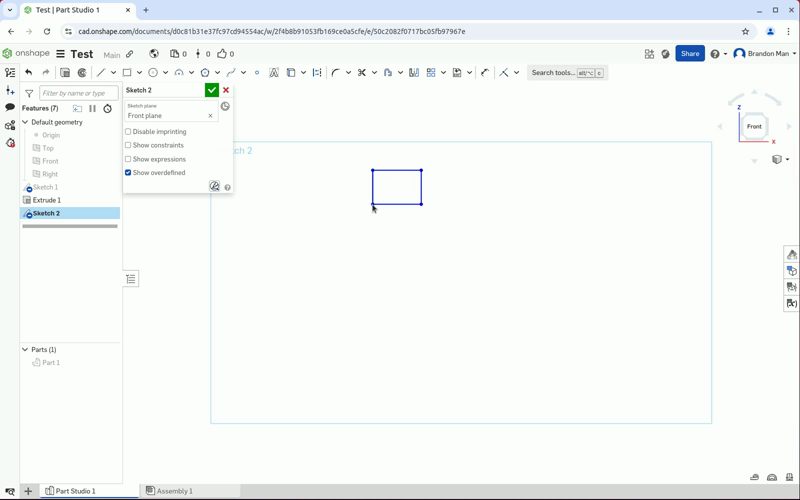
mouse_move(412, 176)
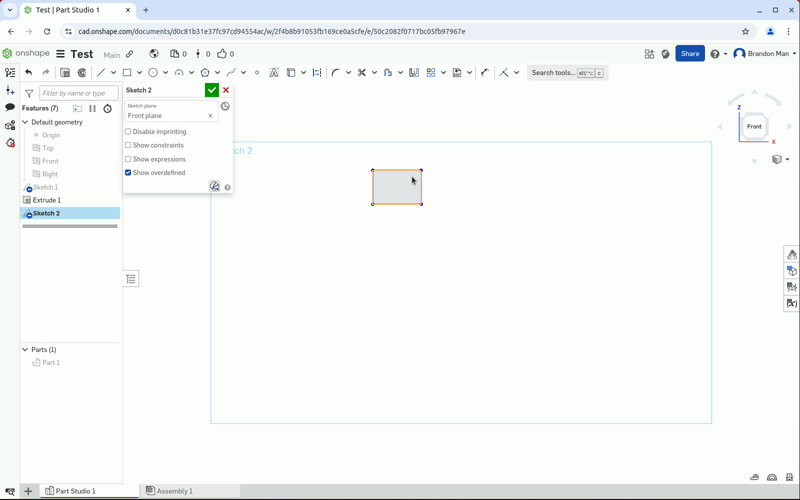
scroll(6)
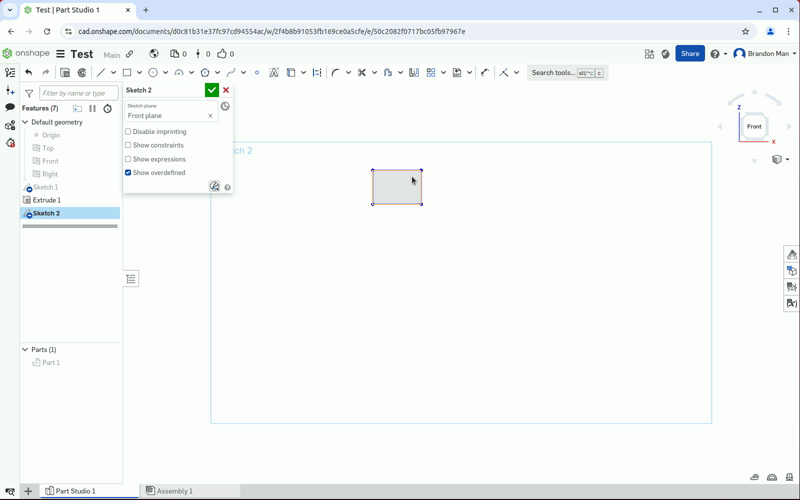
scroll(6)
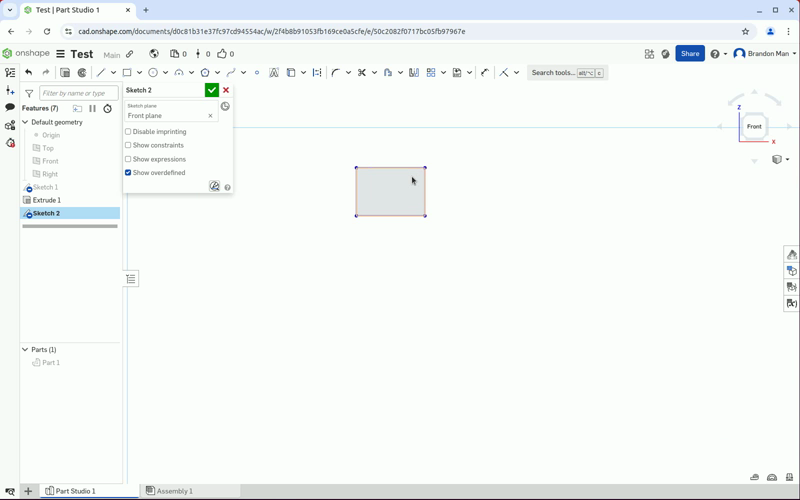
scroll(6)
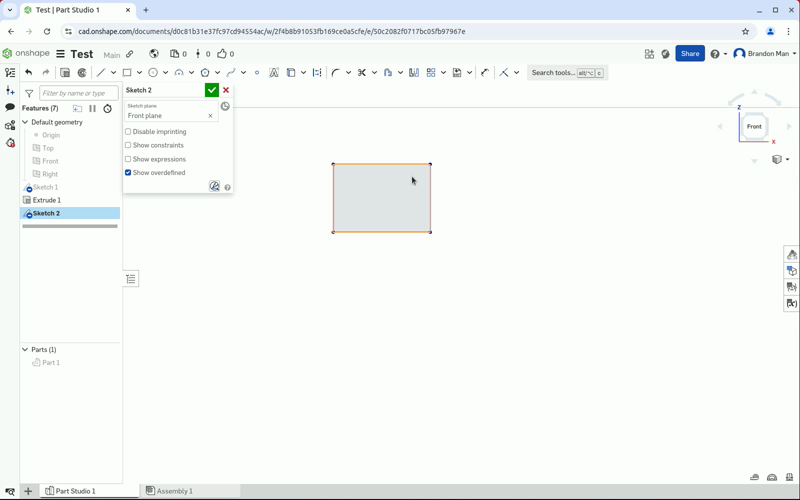
scroll(6)
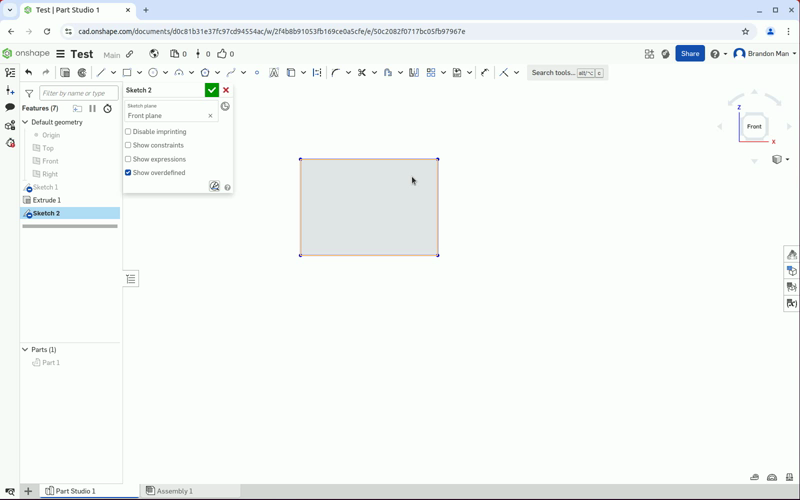
scroll(6)
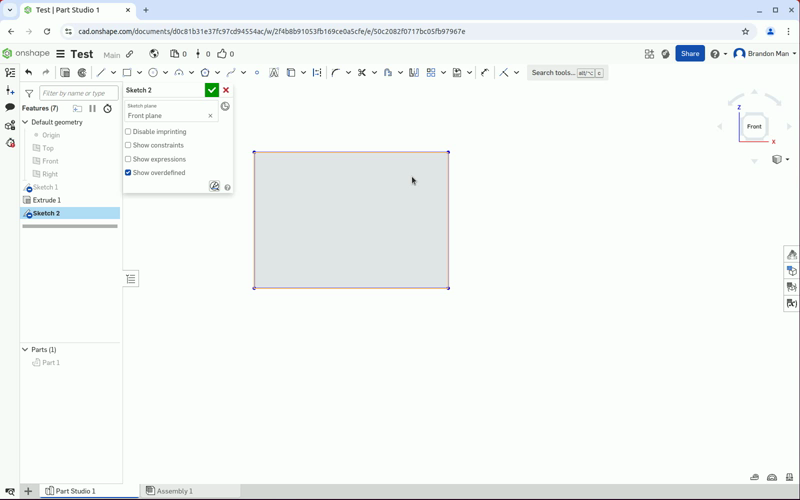
scroll(6)
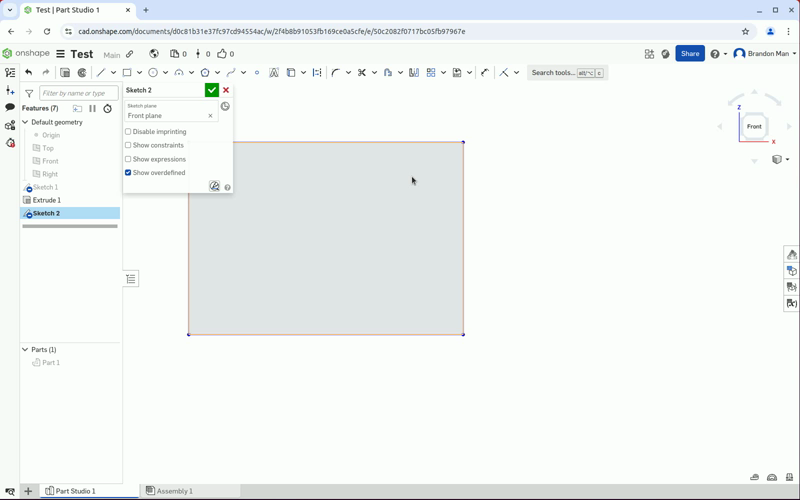
scroll(6)
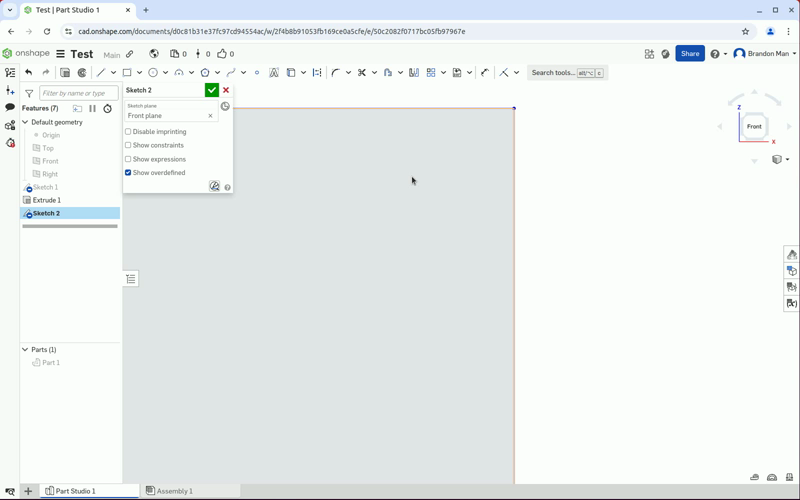
click(412, 176)
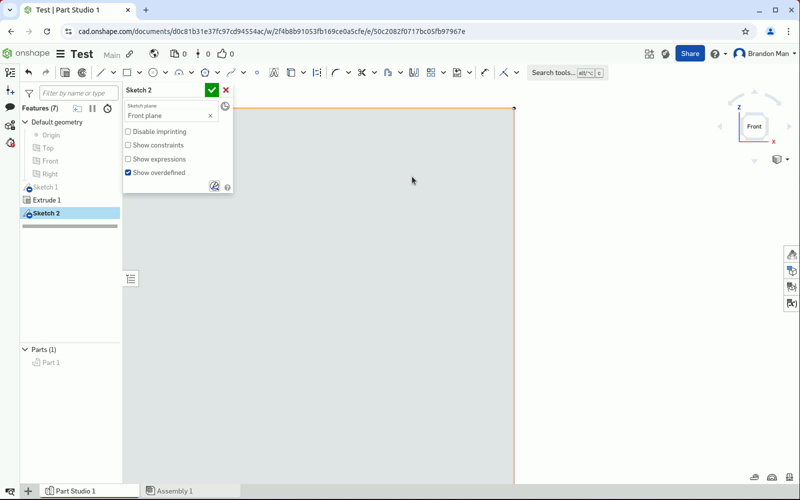
scroll(-6)
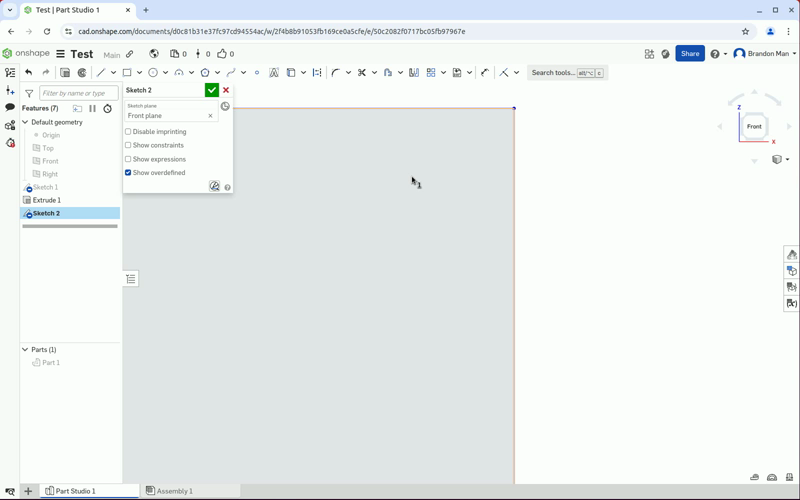
scroll(-6)
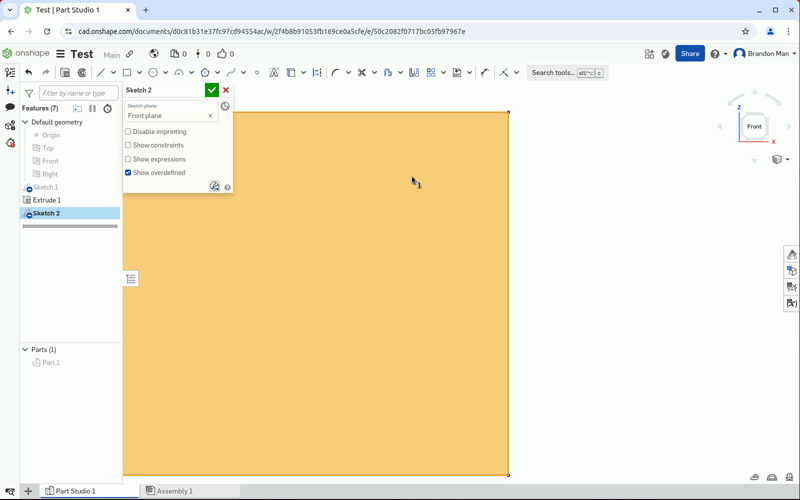
scroll(-6)
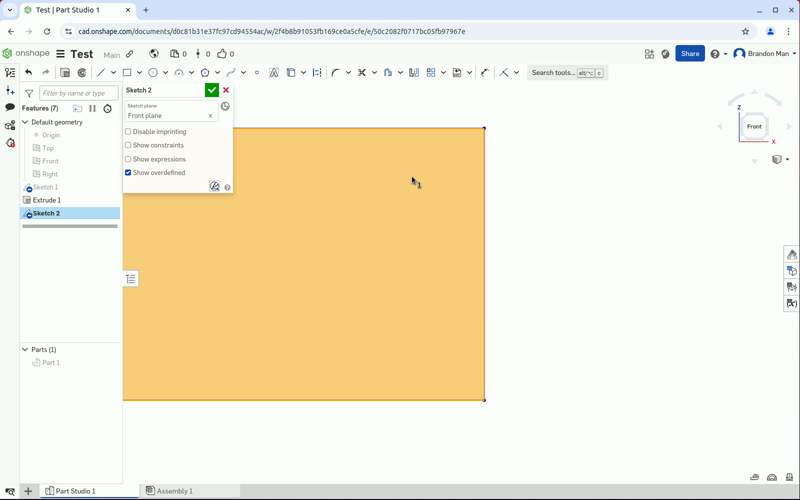
scroll(-6)
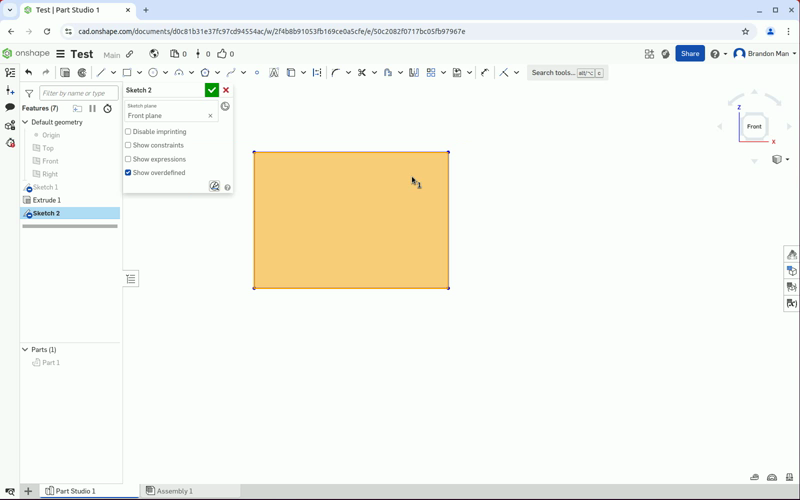
scroll(-6)
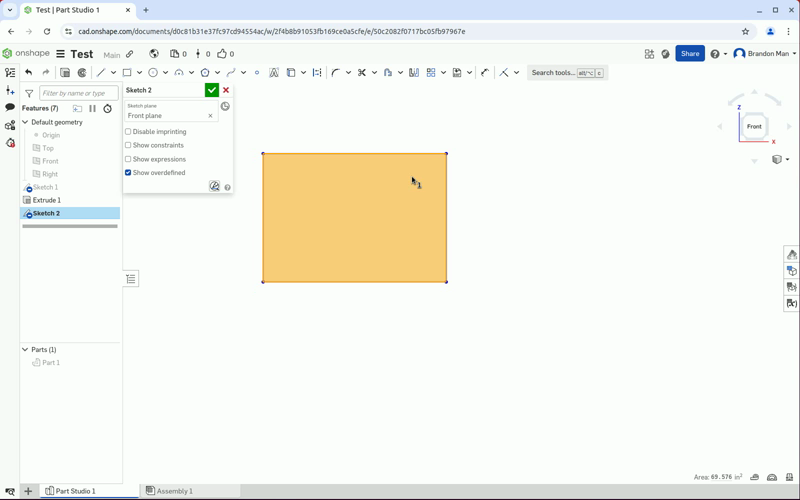
scroll(-6)
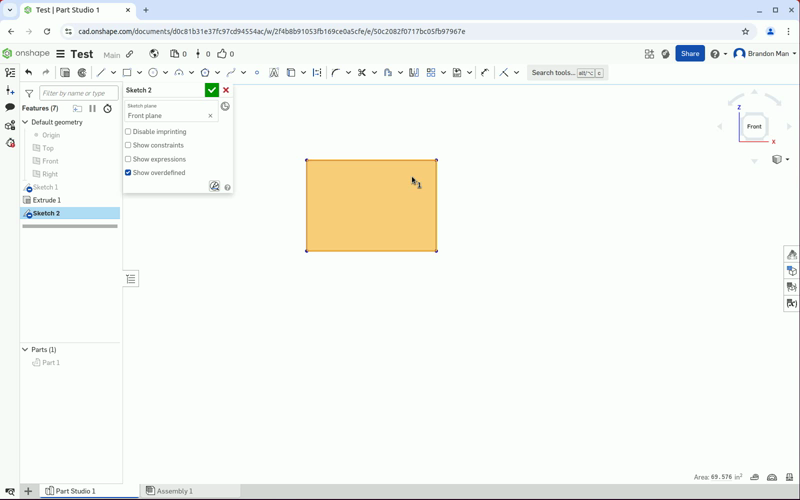
scroll(-6)
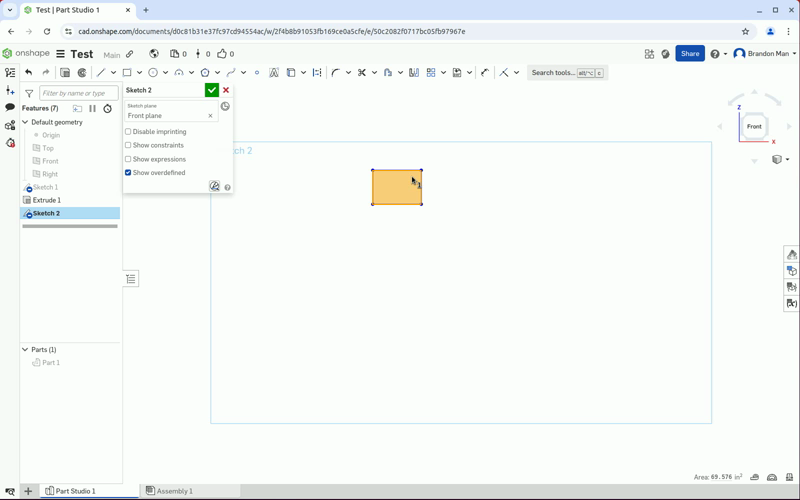
mouse_move(73, 352)
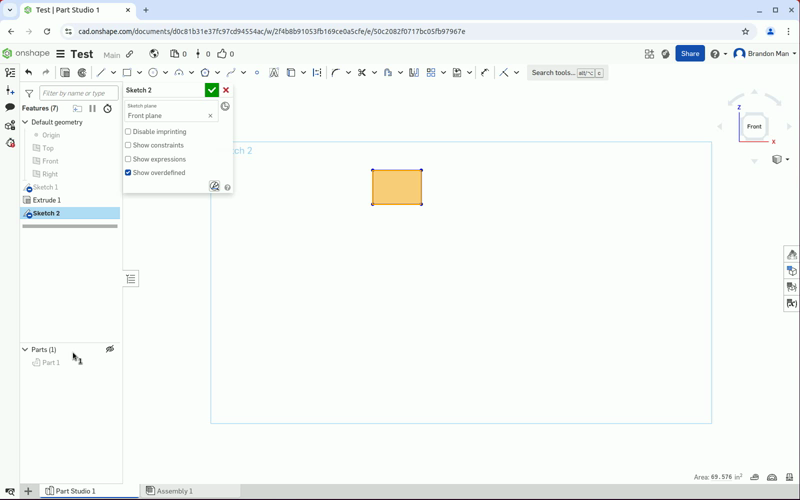
key(shift+y)
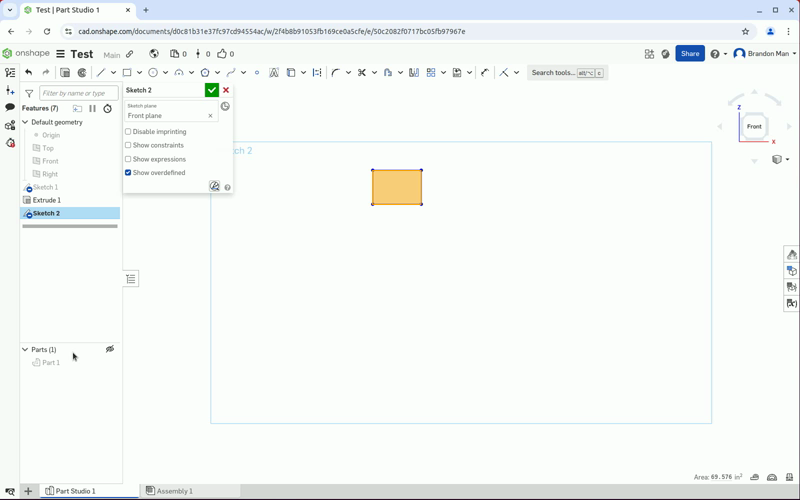
key(shift+e)
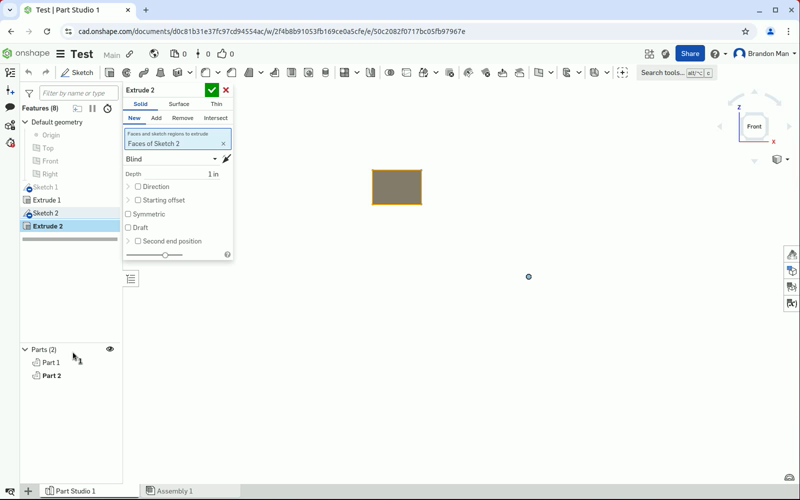
mouse_move(143, 106)
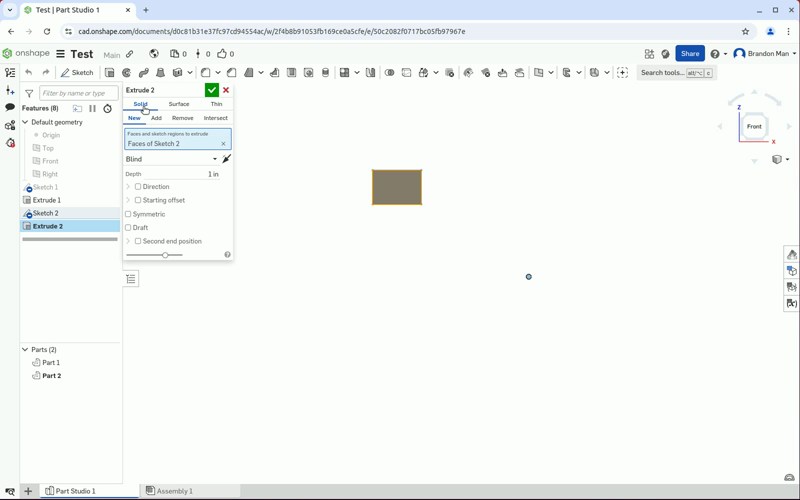
click(143, 106)
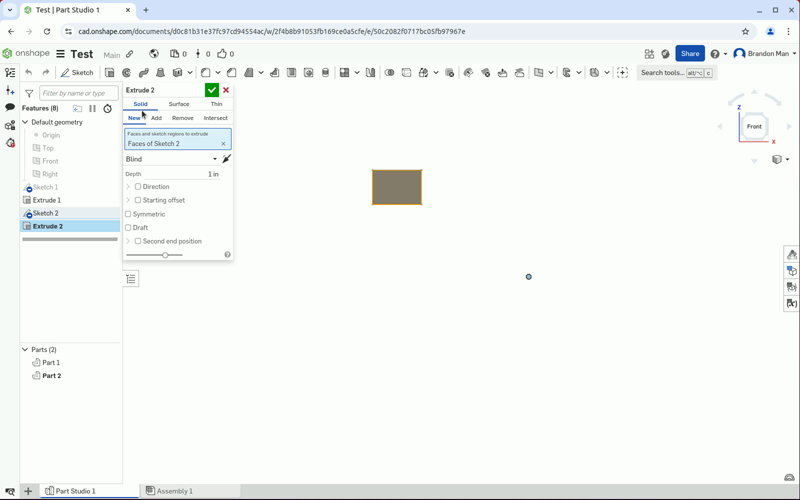
mouse_move(137, 120)
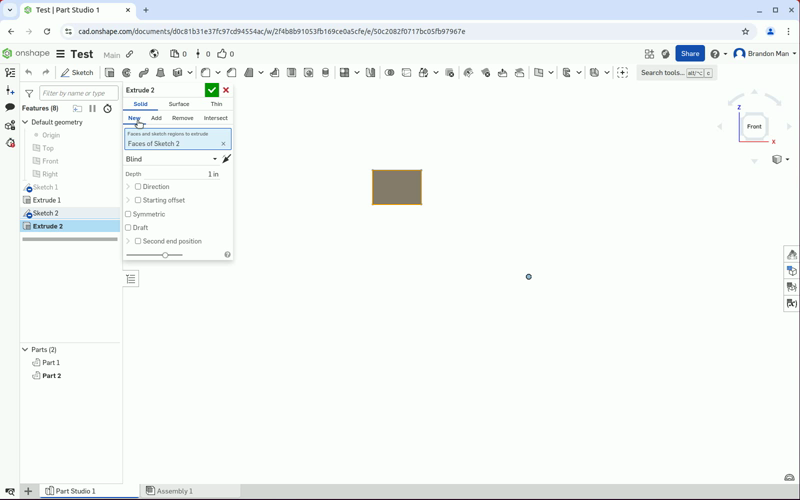
click(137, 120)
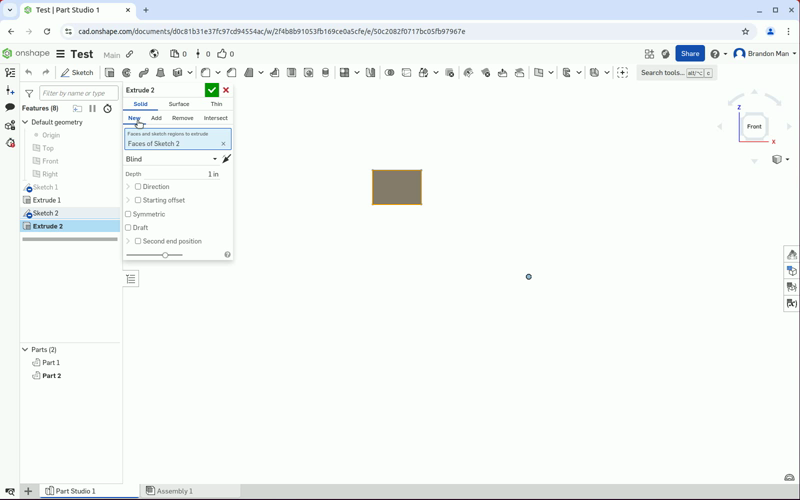
key(tab, 4)
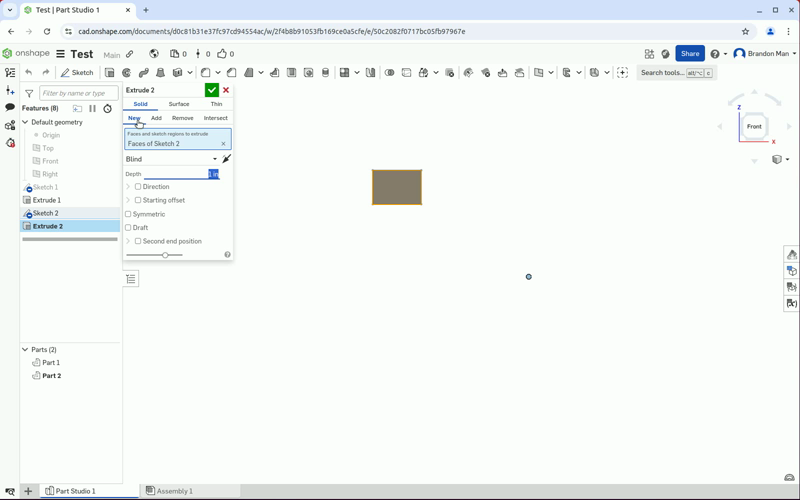
text(10.591)
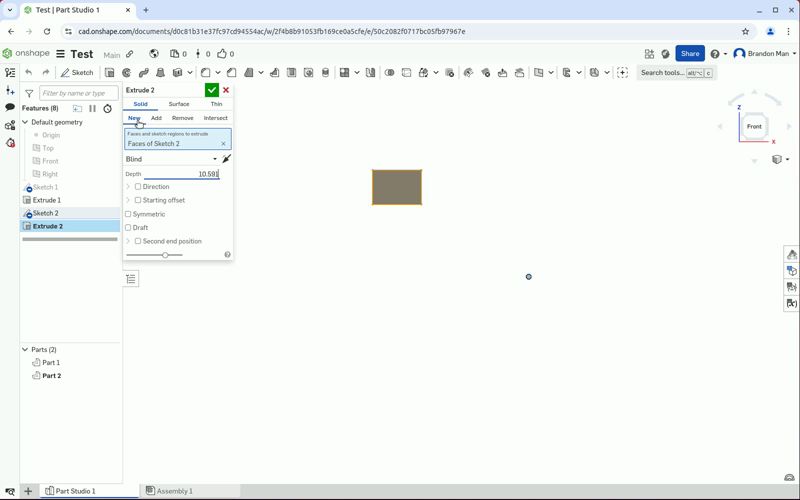
key(enter)
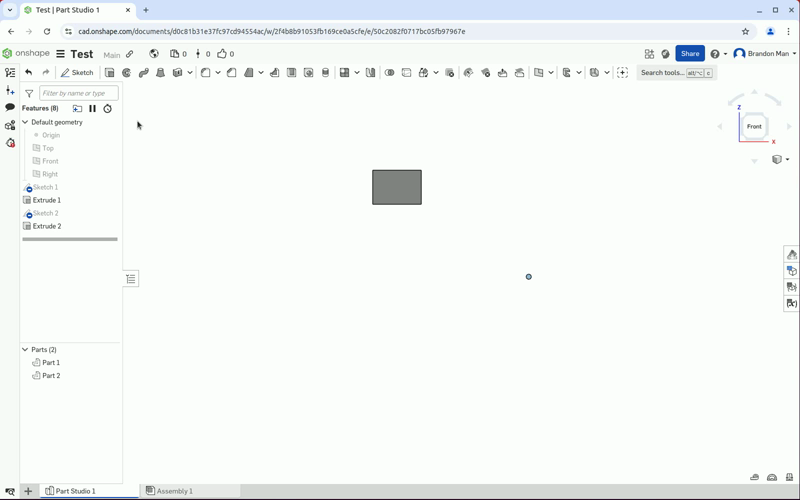
key(shift+h)
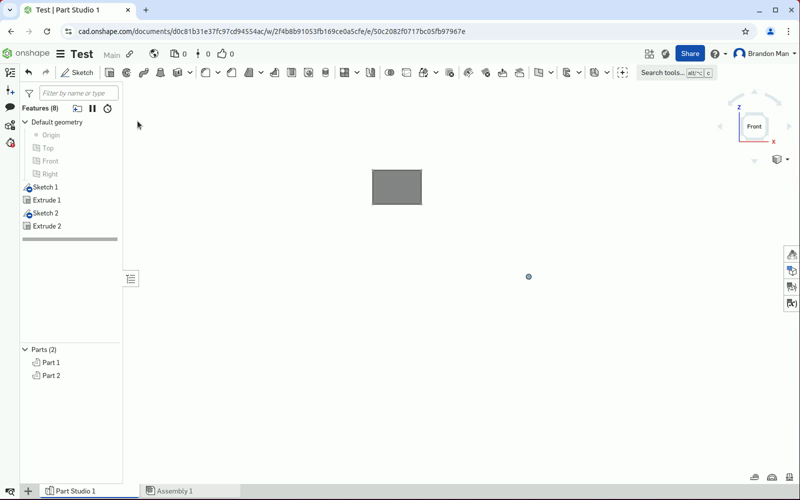
key(shift+h)
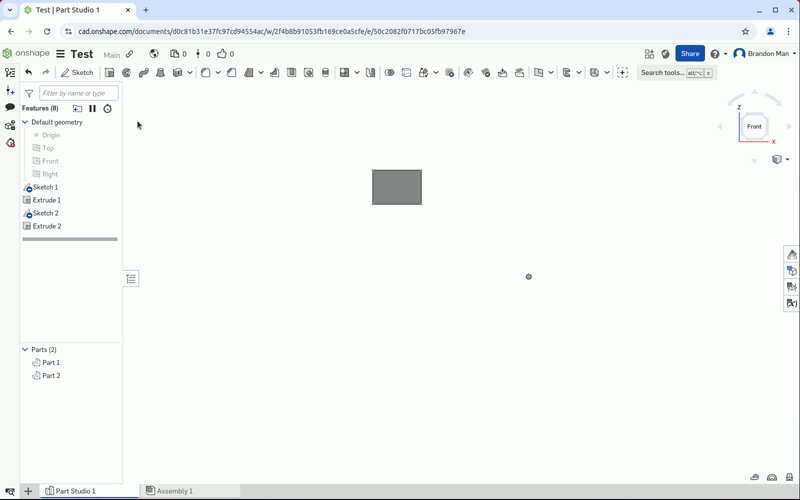
key(shift+7)
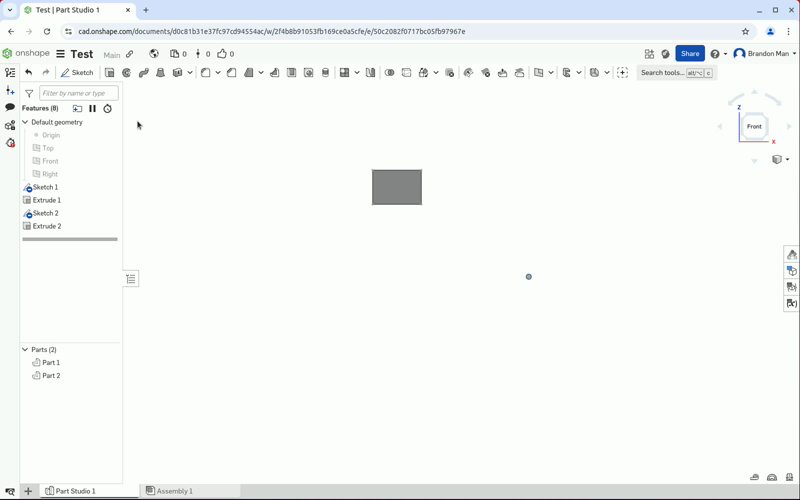
key(left, 2)
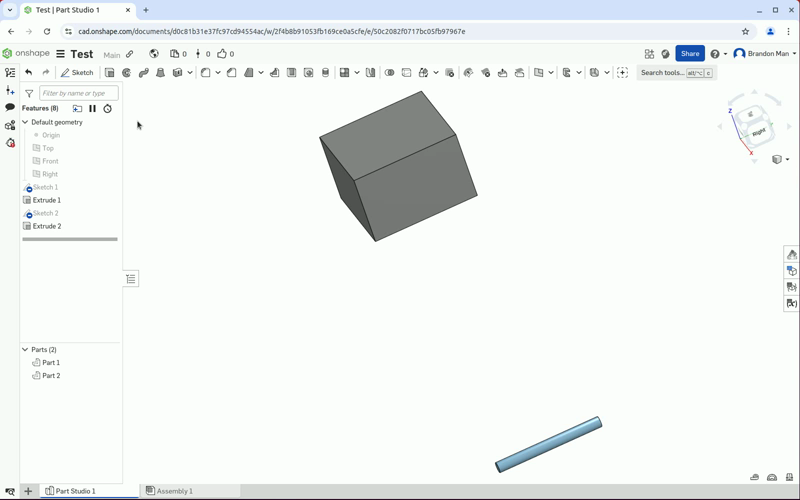
key(down, 2)
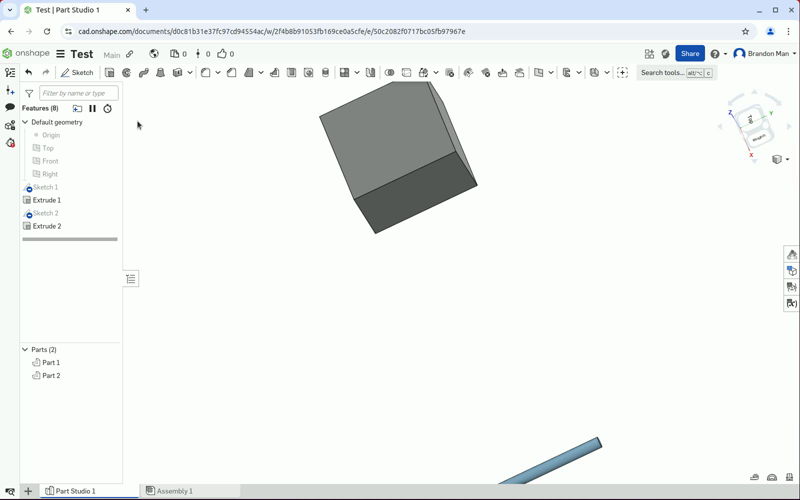
key(up, 2)
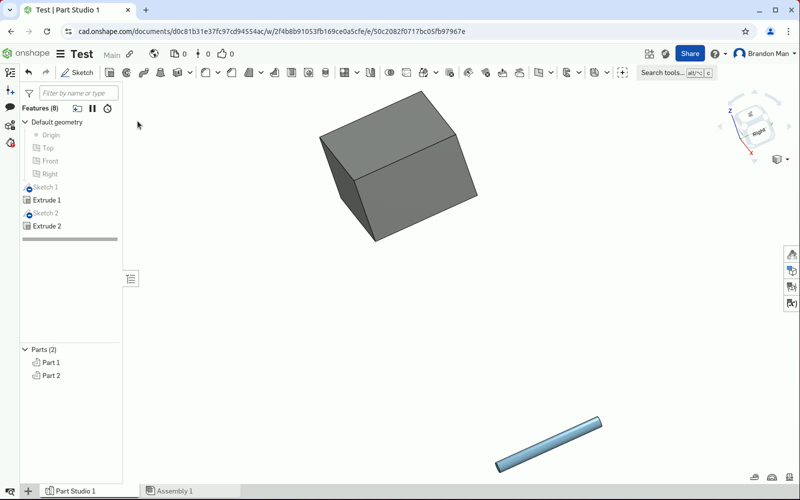
key(right, 2)
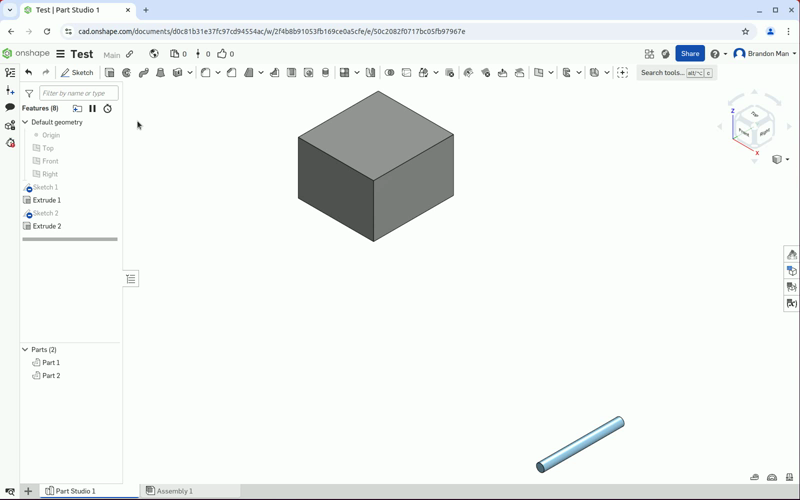
mouse_move(73, 189)
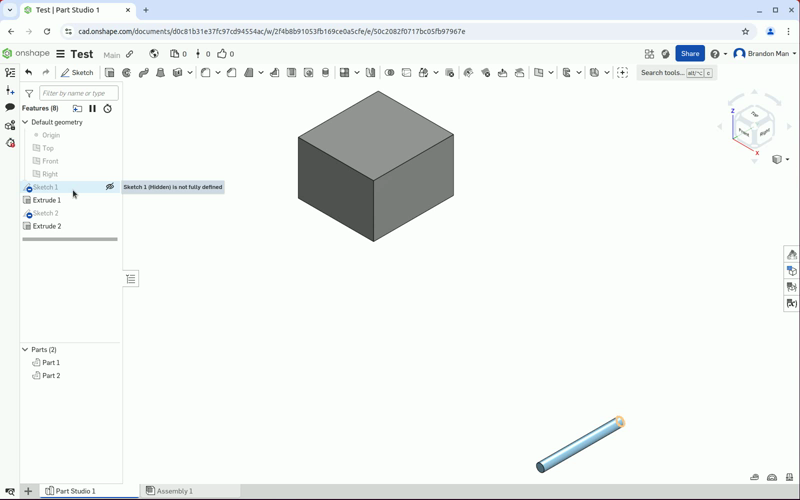
click(73, 189)